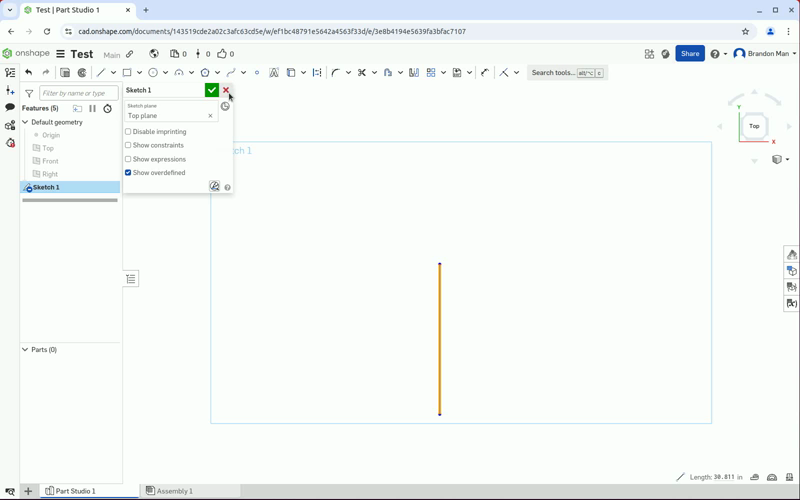
key(shift+h)
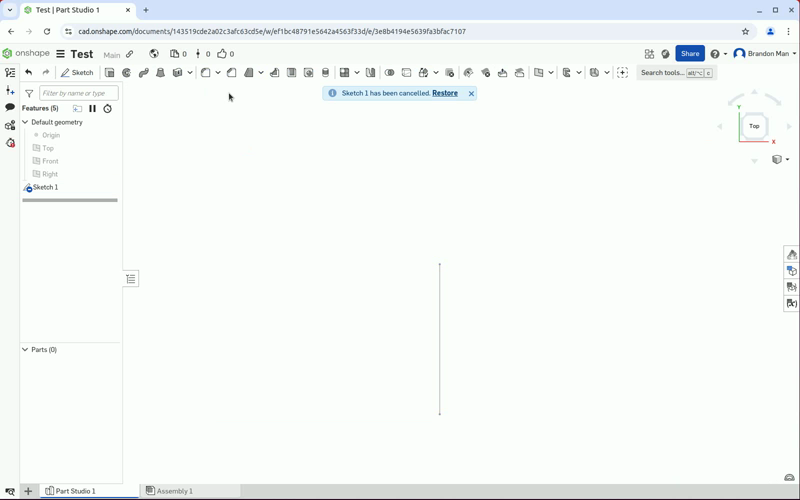
key(shift+s)
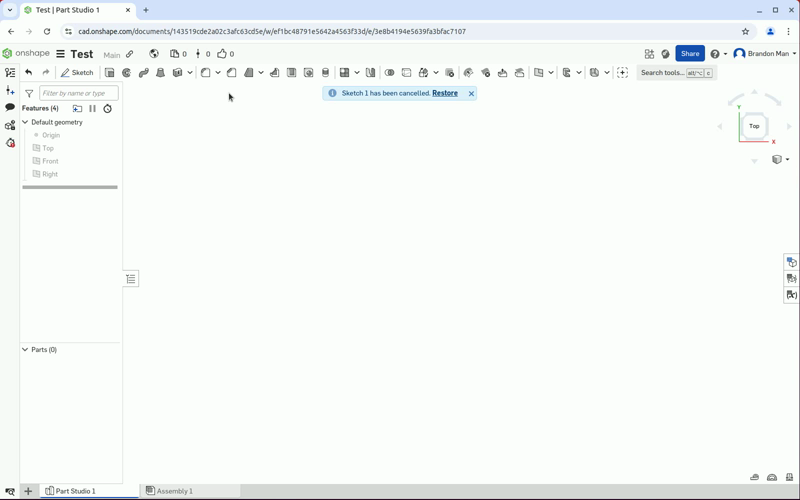
mouse_move(73, 150)
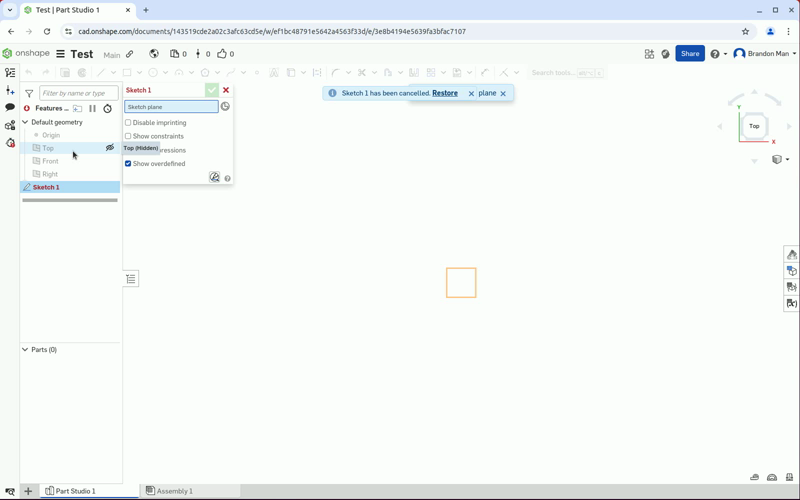
click(73, 150)
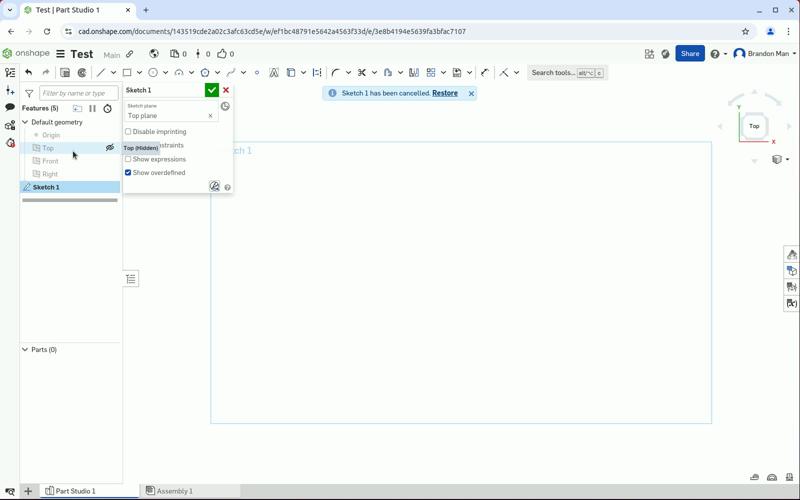
mouse_move(73, 352)
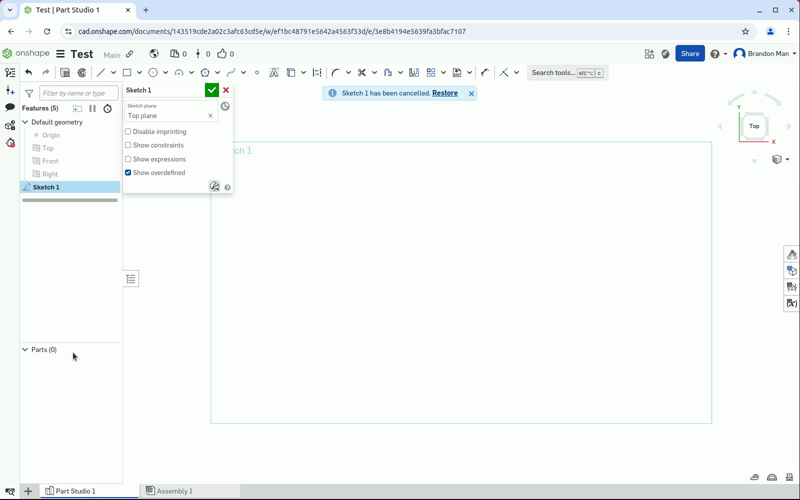
key(y)
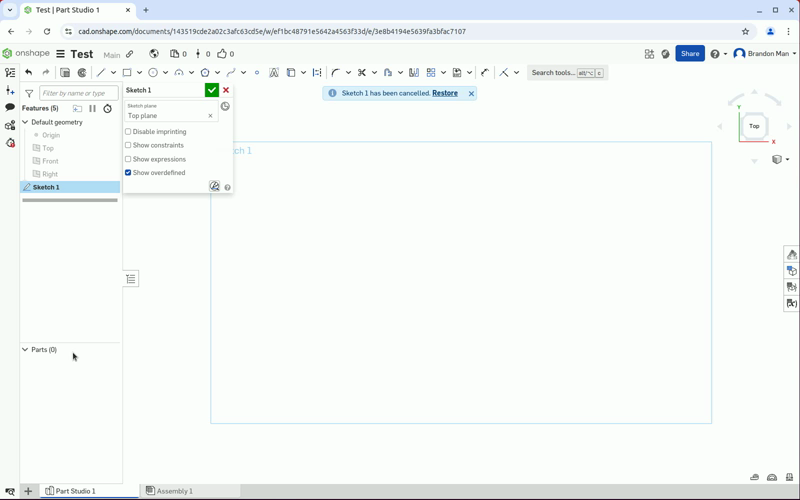
key(l)
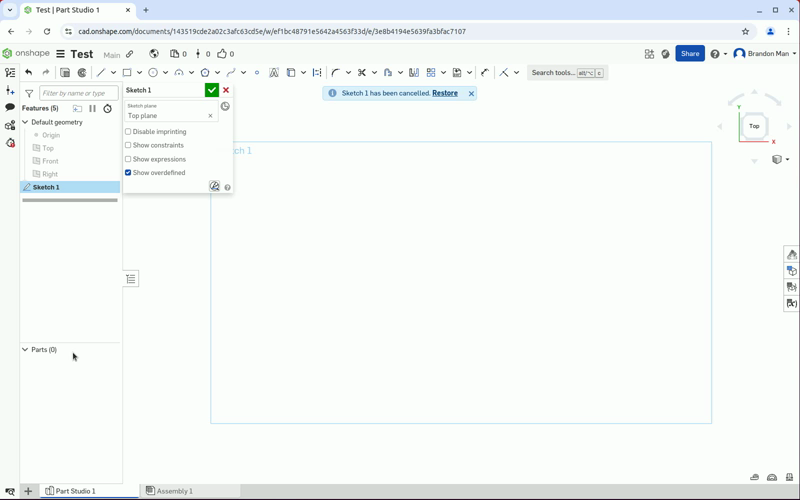
key_down(shift)
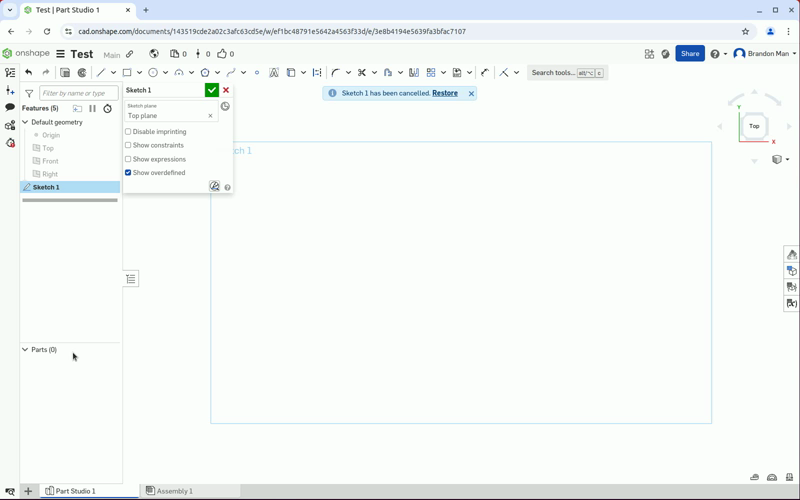
mouse_move(348, 341)
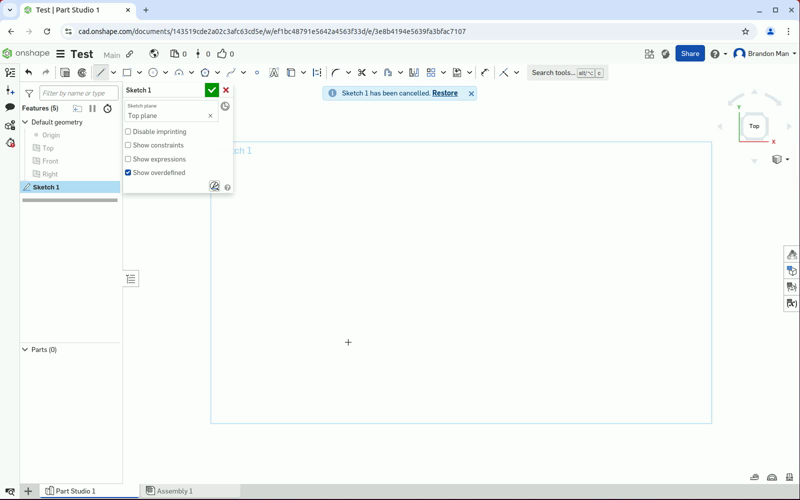
click(348, 341)
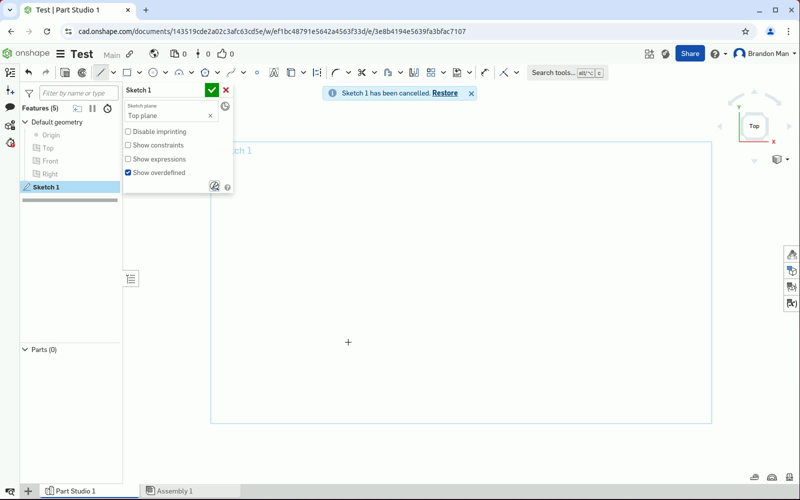
key_up(shift)
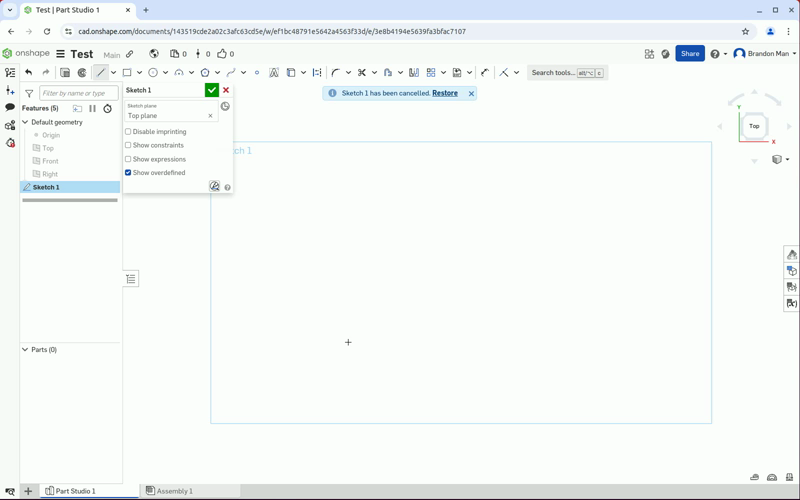
key_down(shift)
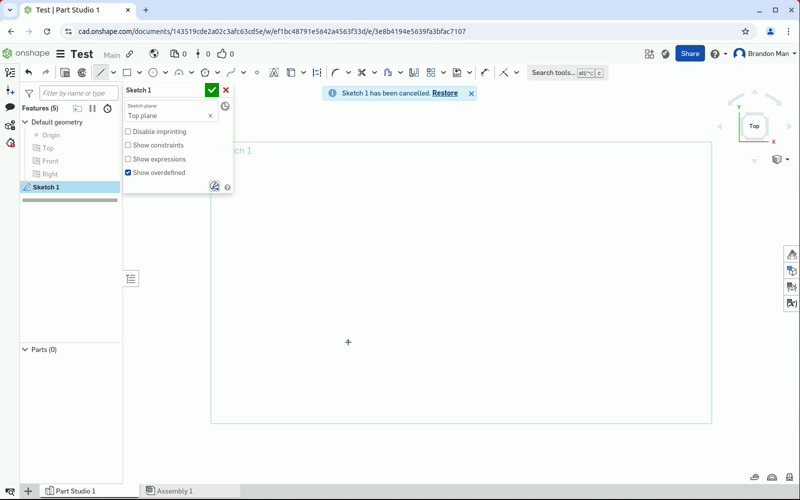
mouse_move(572, 341)
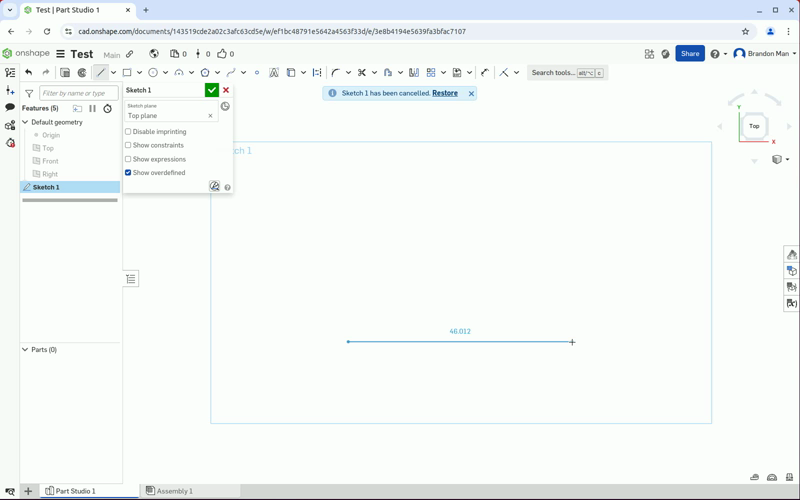
click(572, 341)
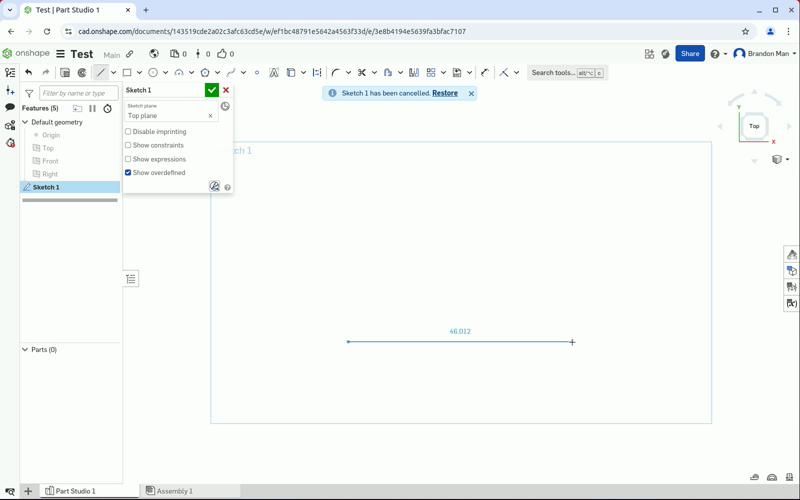
key_up(shift)
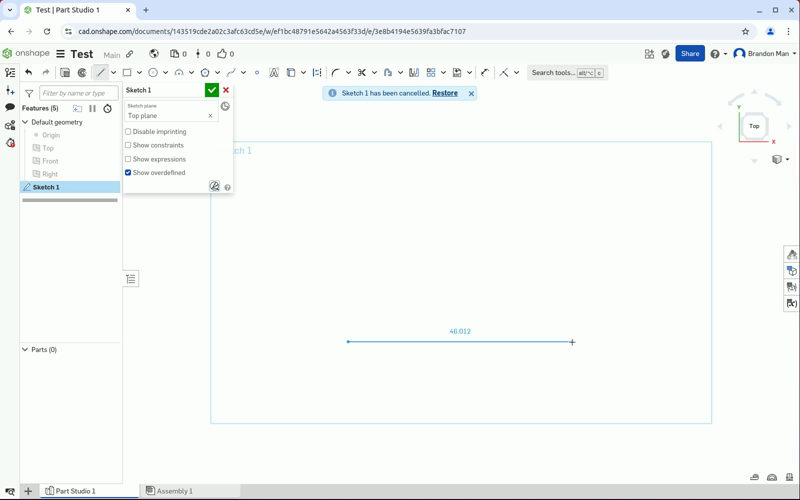
key_down(shift)
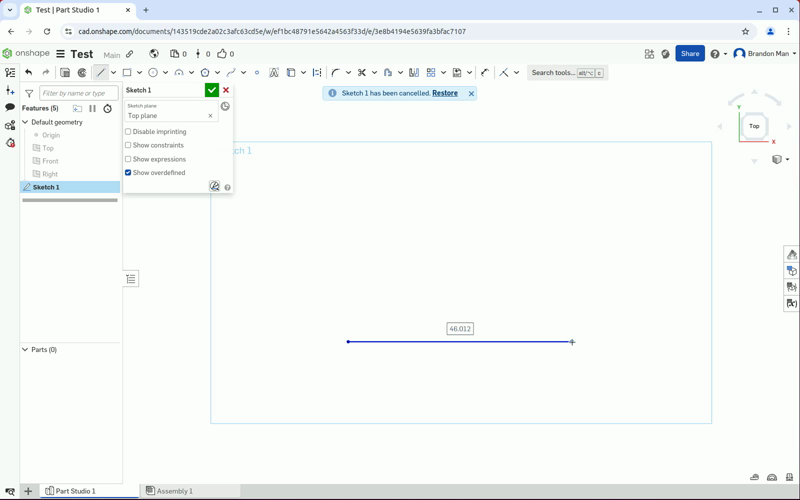
mouse_move(572, 226)
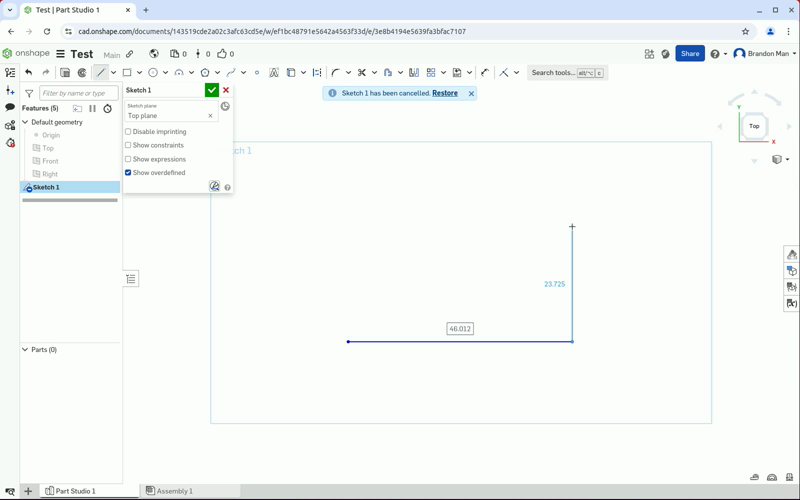
click(572, 226)
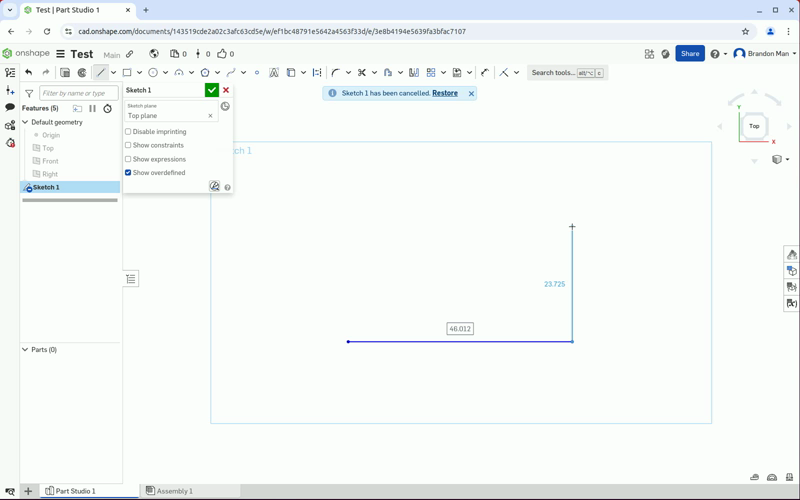
key_up(shift)
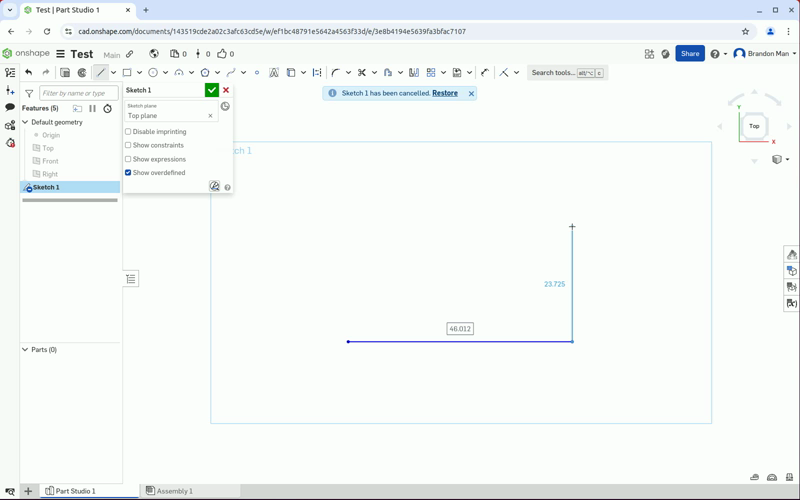
key_down(shift)
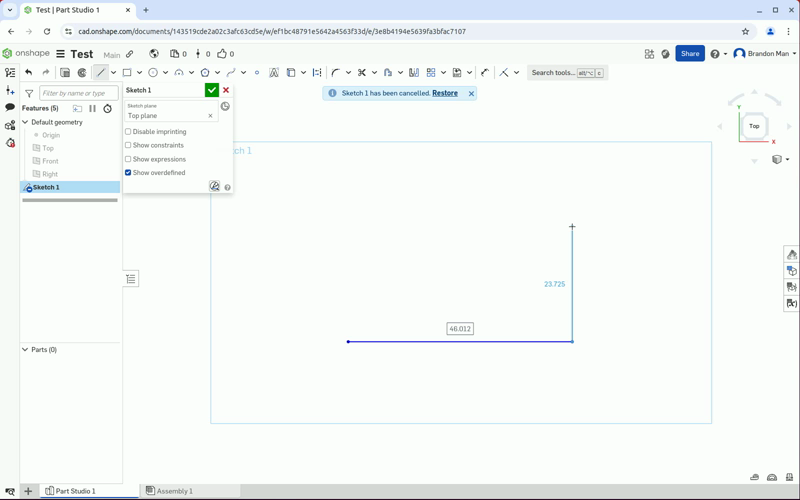
mouse_move(348, 226)
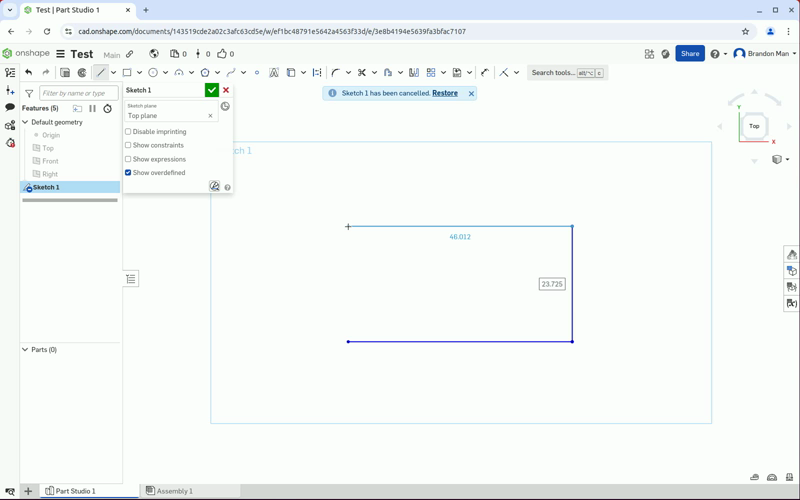
click(348, 226)
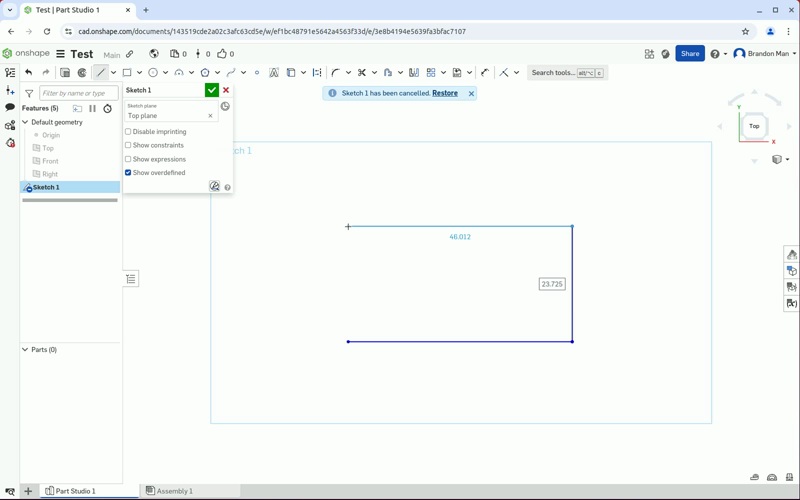
key_up(shift)
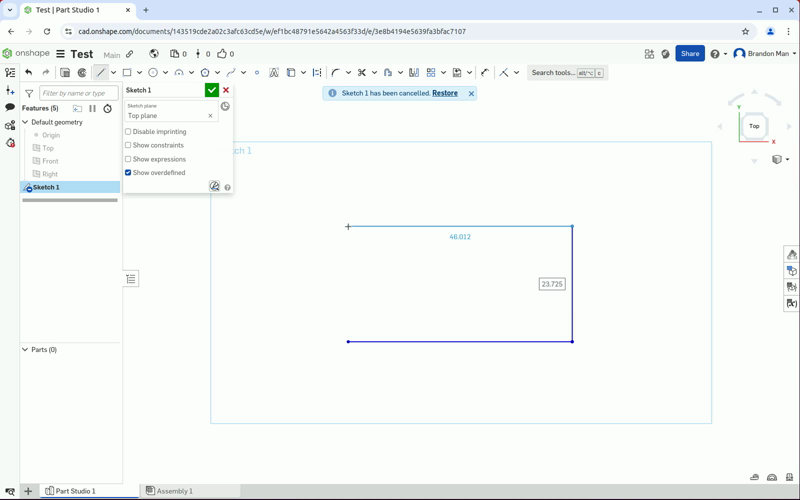
key_down(shift)
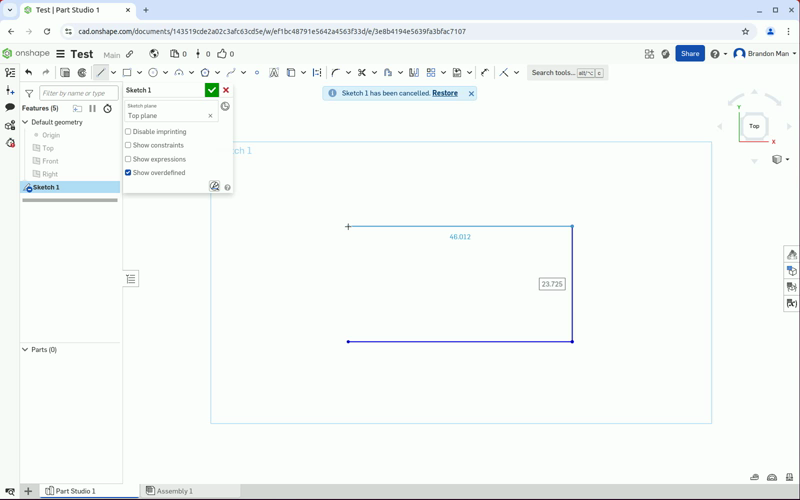
mouse_move(348, 341)
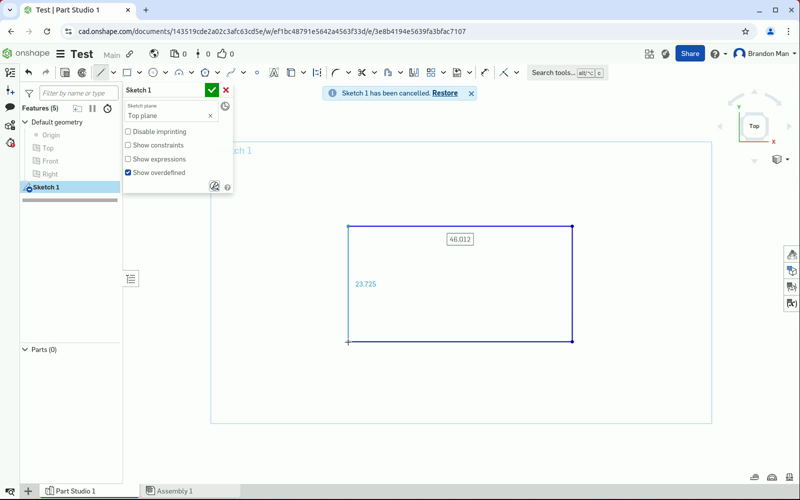
key_up(shift)
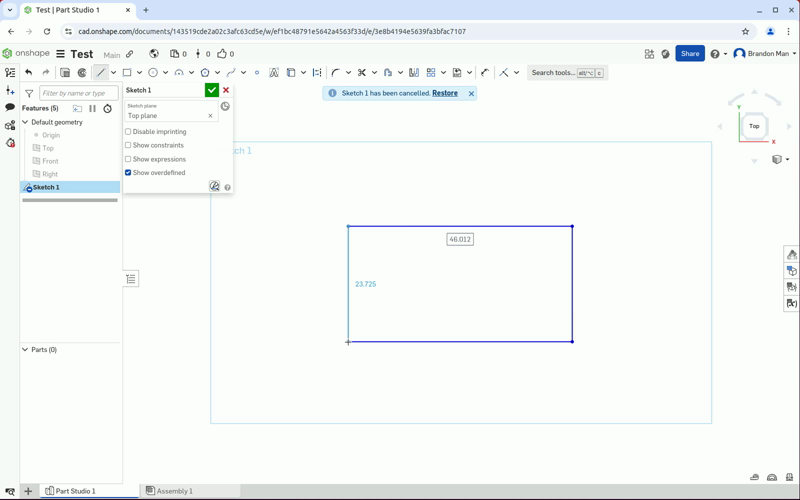
click(348, 341)
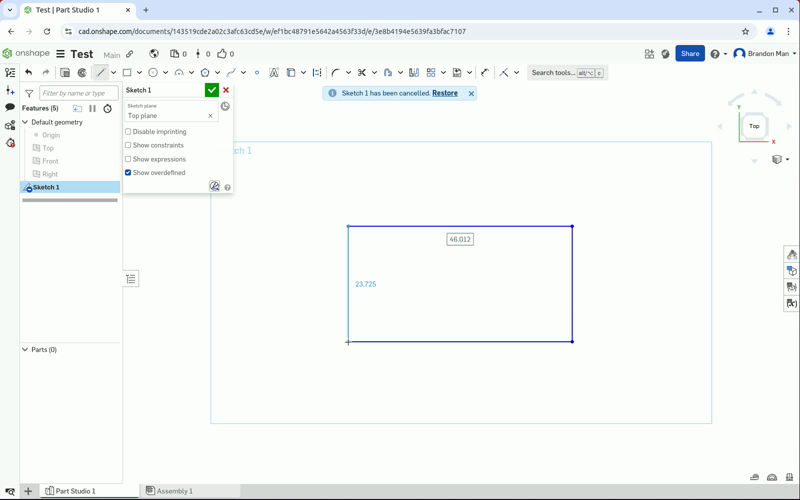
key(esc)
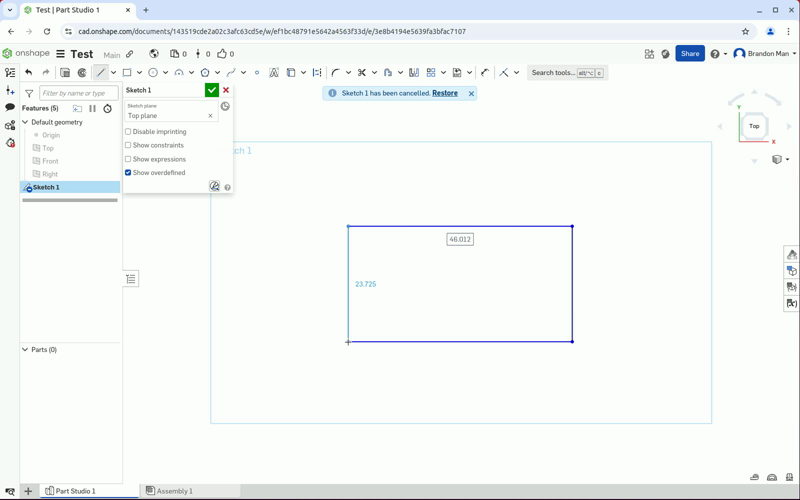
mouse_move(390, 256)
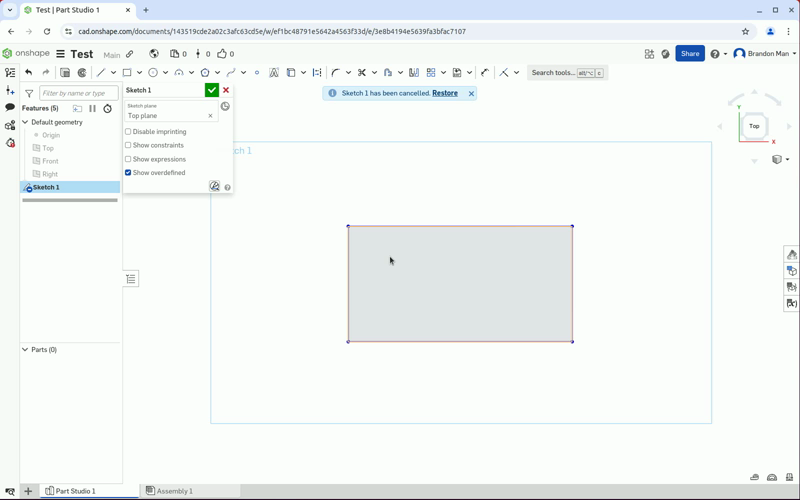
click(390, 256)
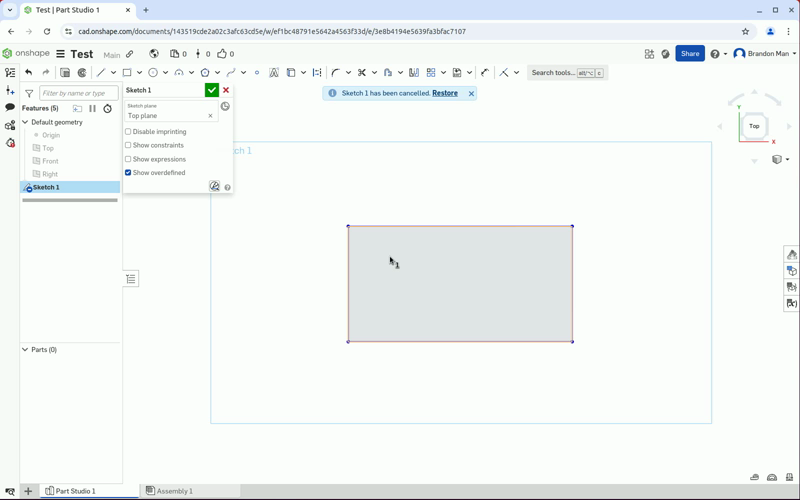
mouse_move(73, 352)
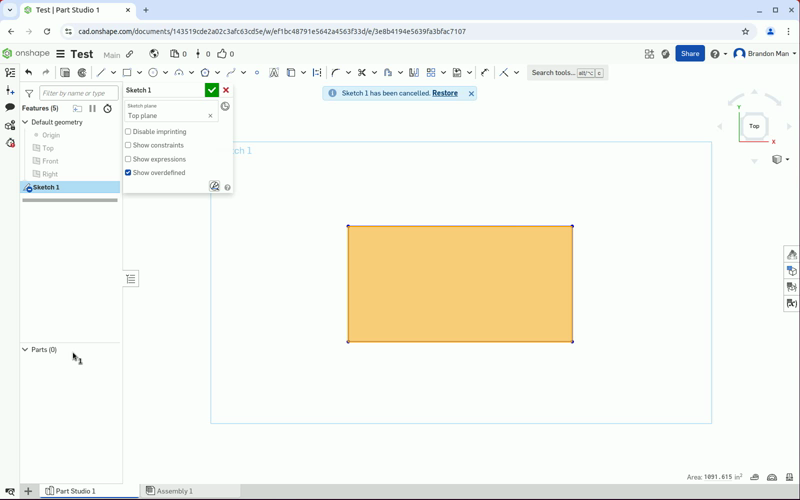
key(shift+y)
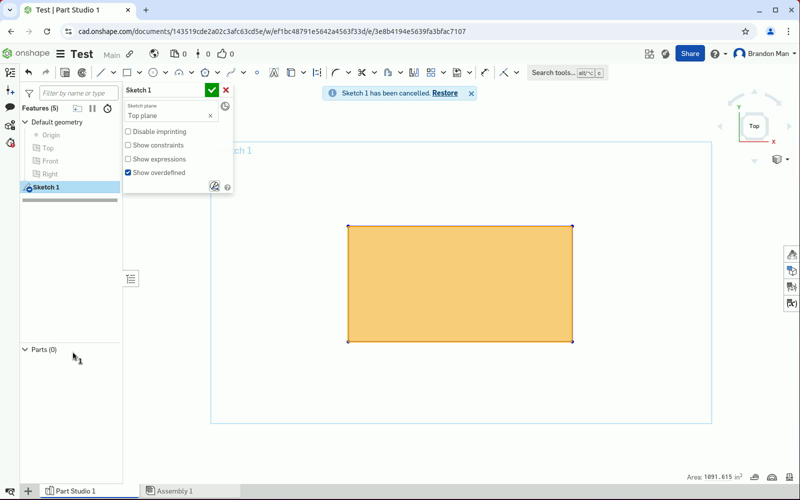
key(shift+e)
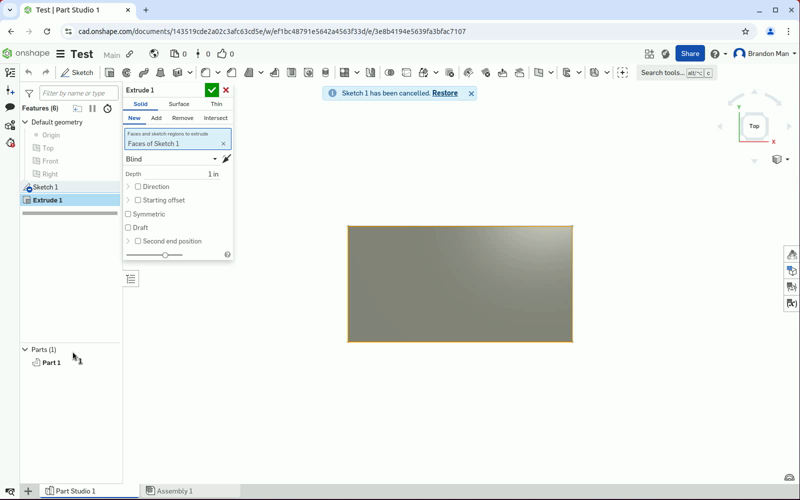
mouse_move(143, 106)
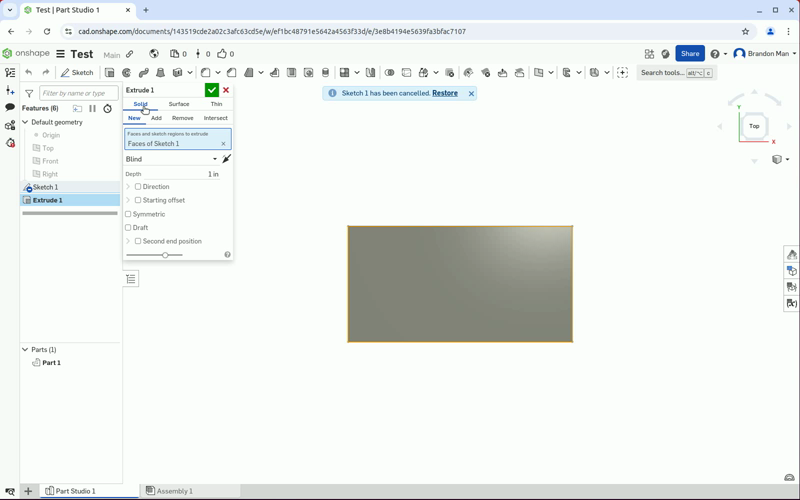
click(143, 106)
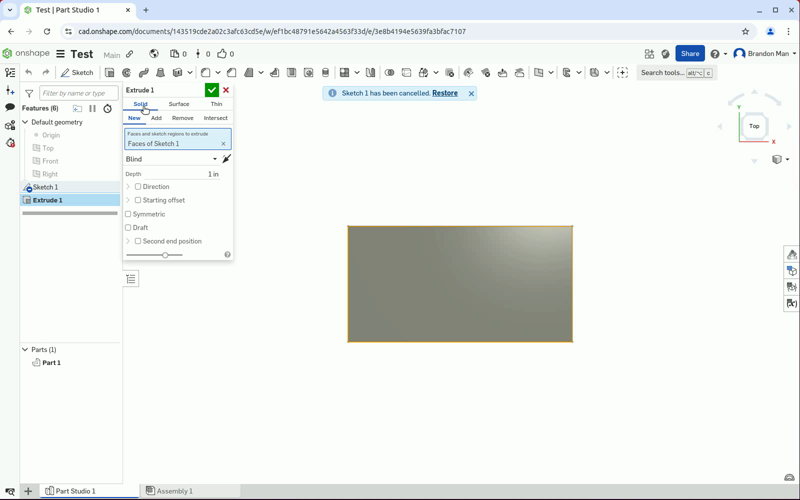
mouse_move(137, 120)
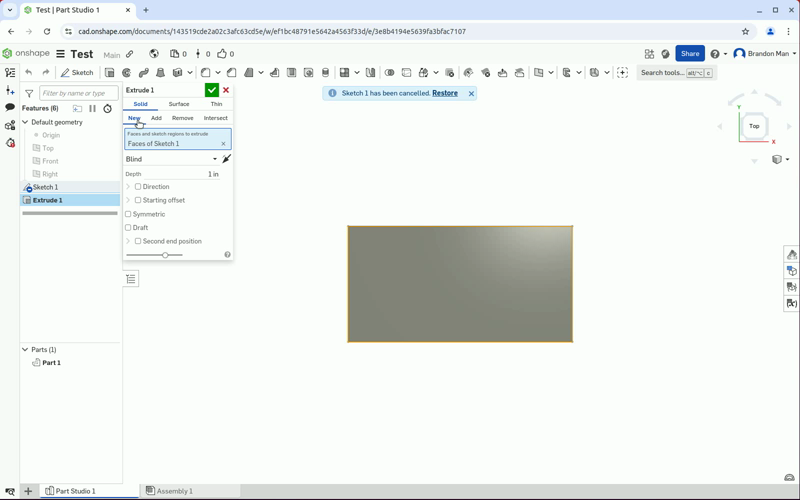
click(137, 120)
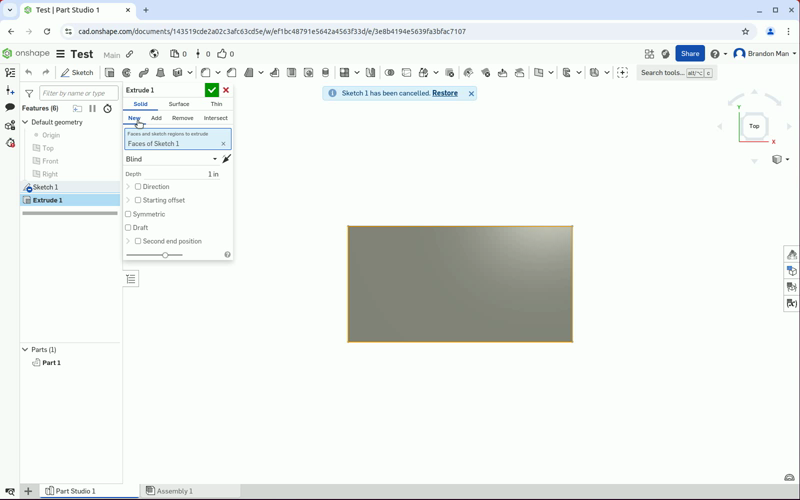
key(tab, 4)
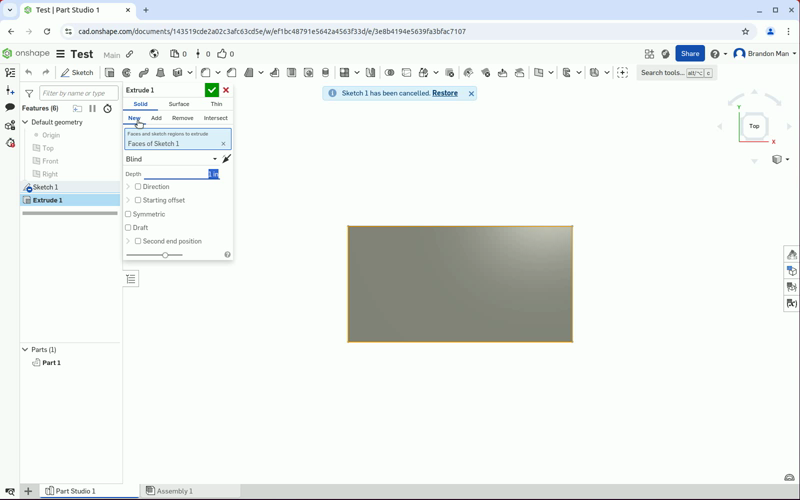
text(0.722)
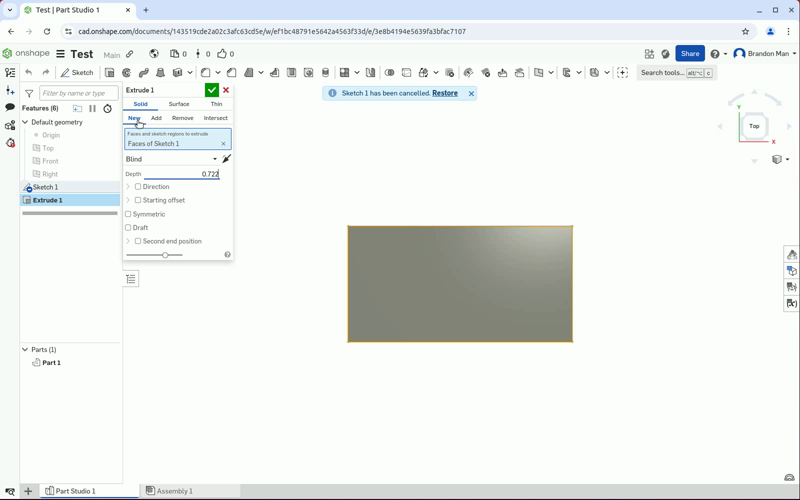
key(enter)
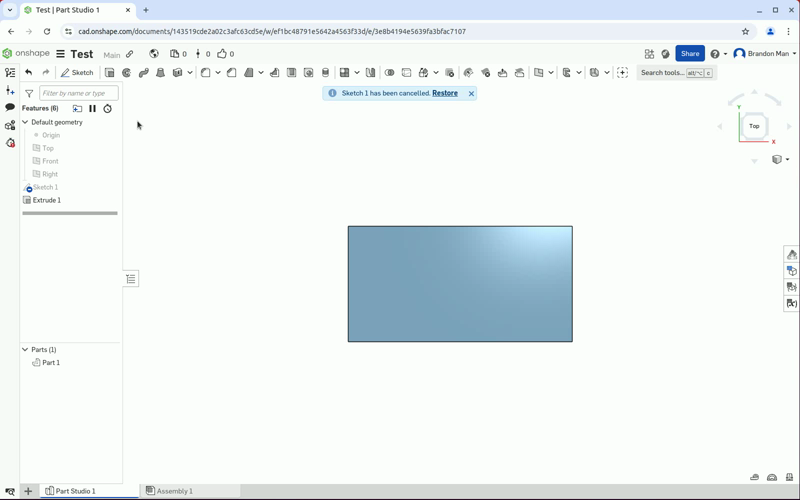
key(shift+h)
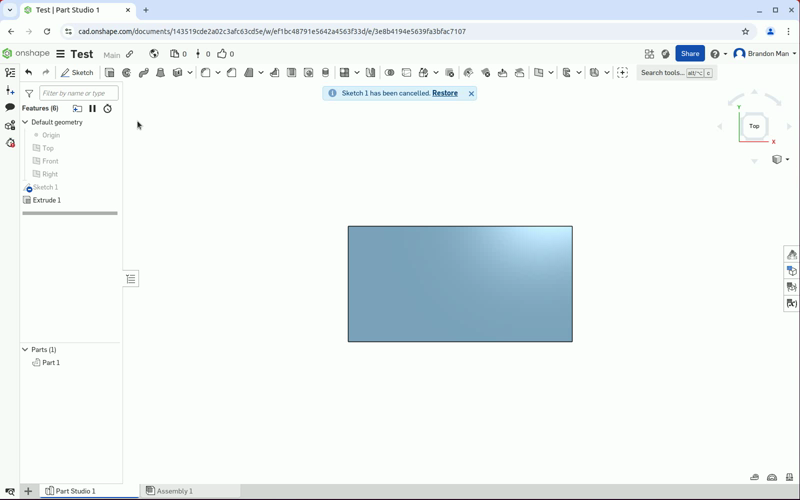
key(shift+h)
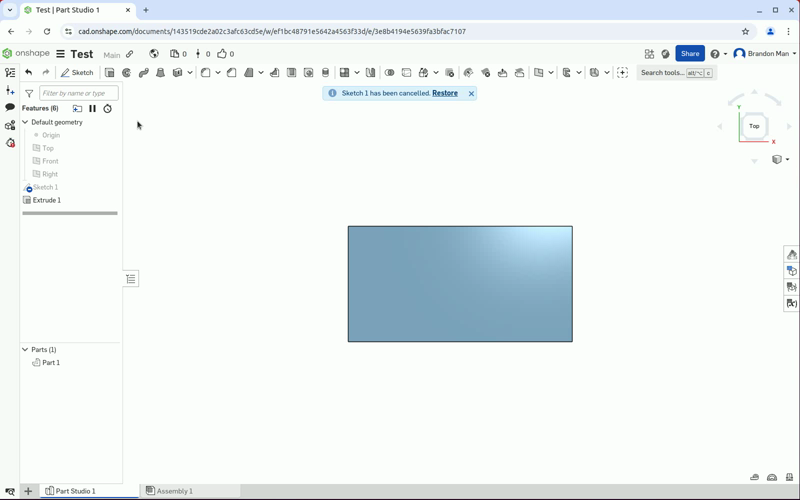
mouse_move(73, 189)
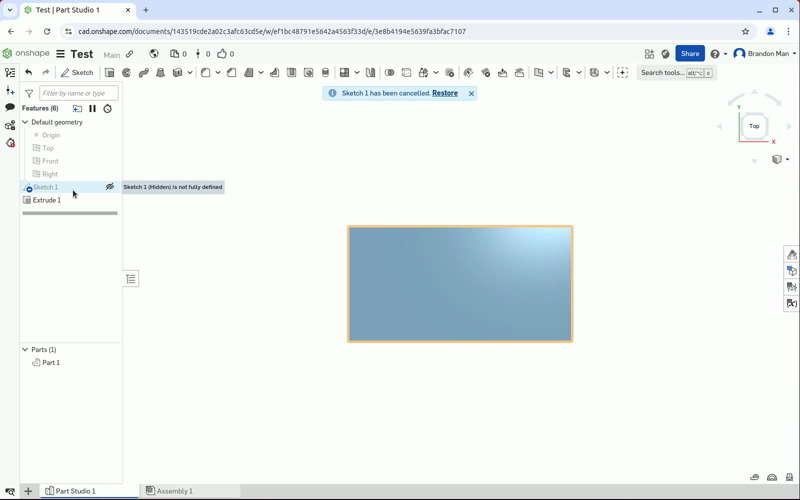
click(73, 189)
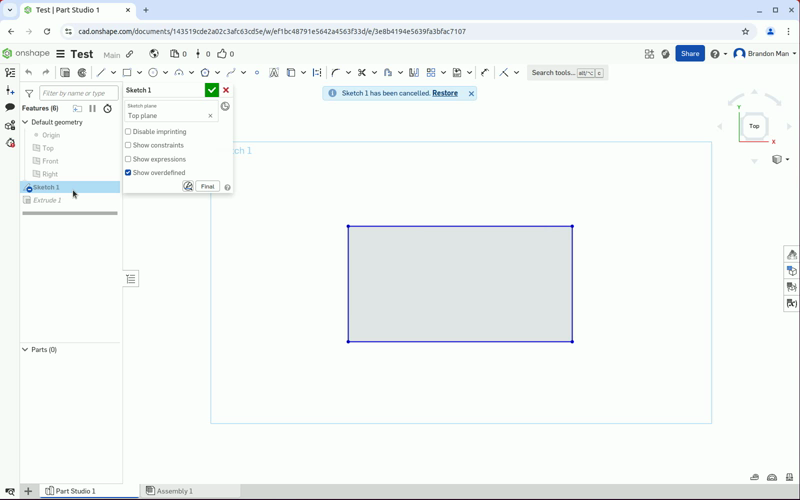
mouse_move(229, 92)
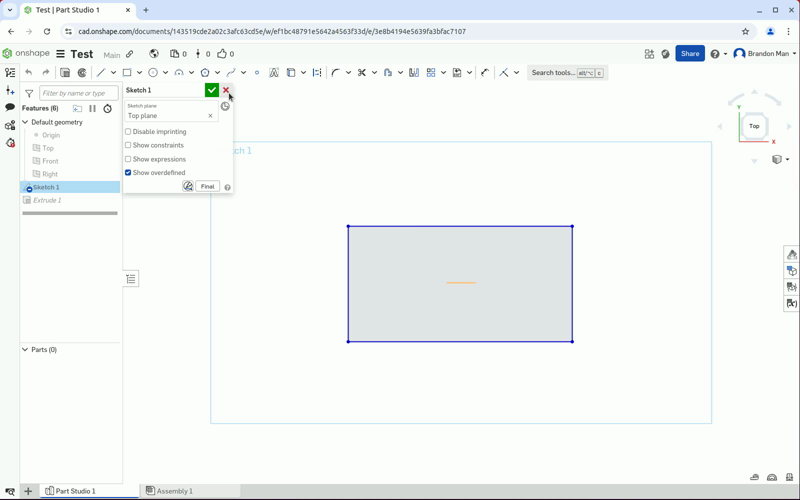
click(229, 92)
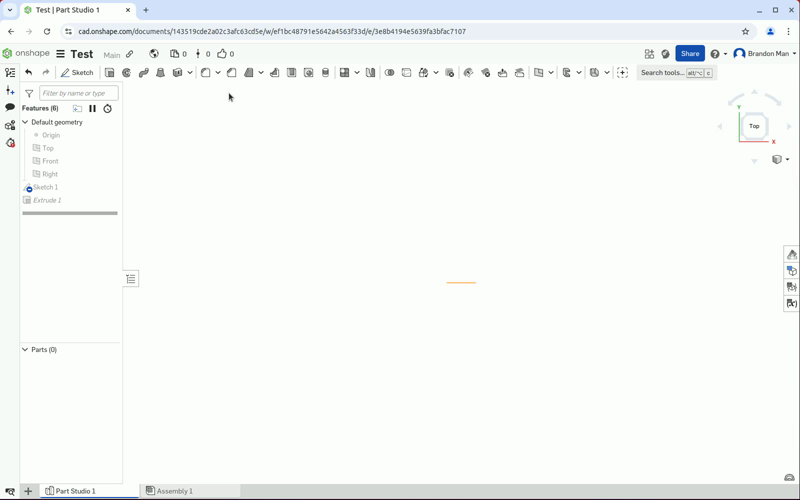
mouse_move(541, 75)
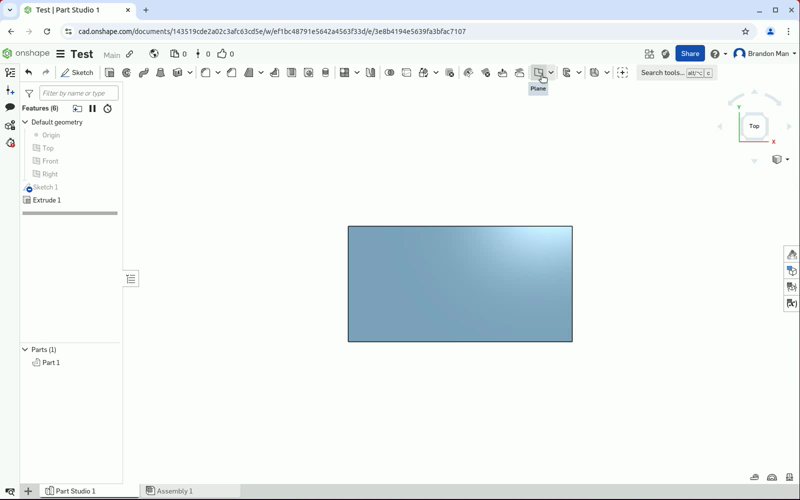
click(541, 75)
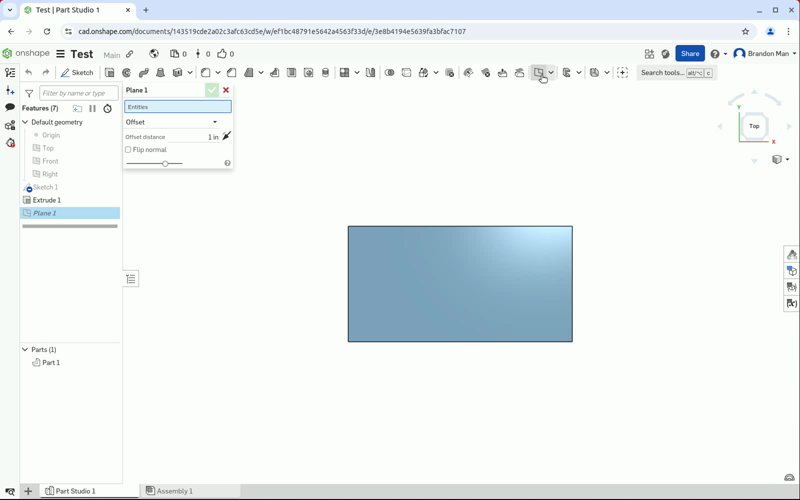
mouse_move(73, 150)
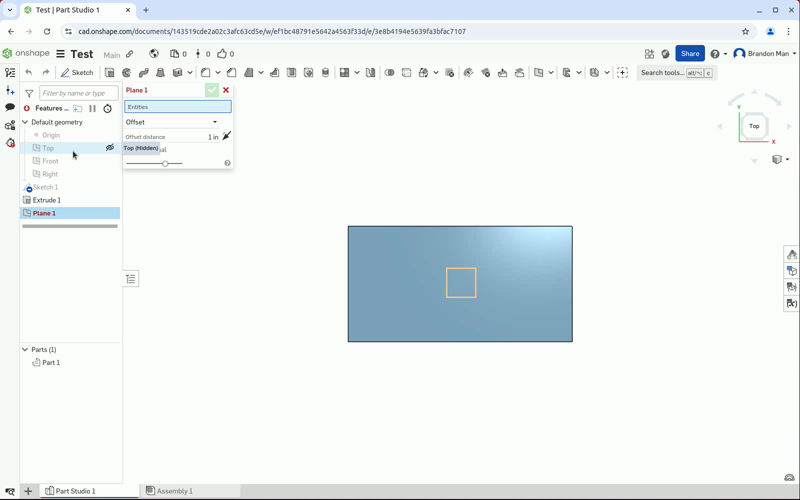
click(73, 150)
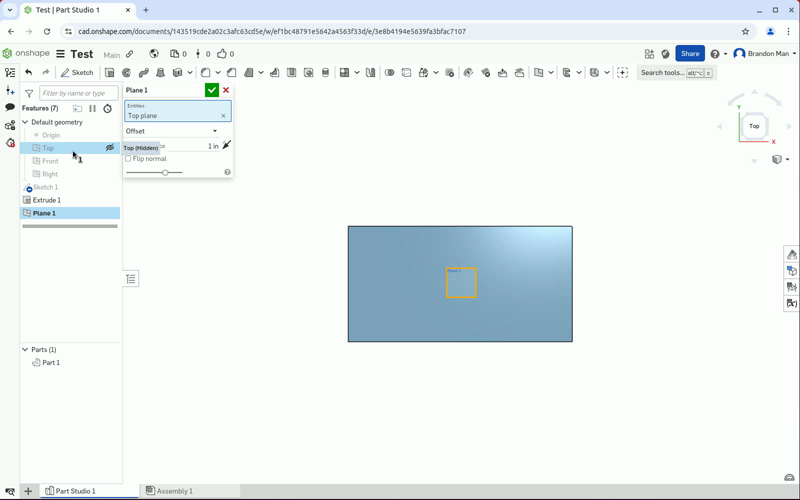
key(tab, 2)
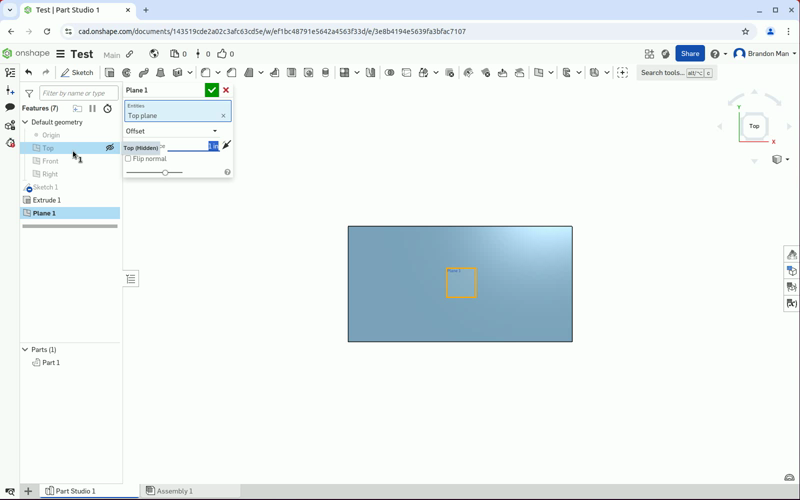
text(0.709)
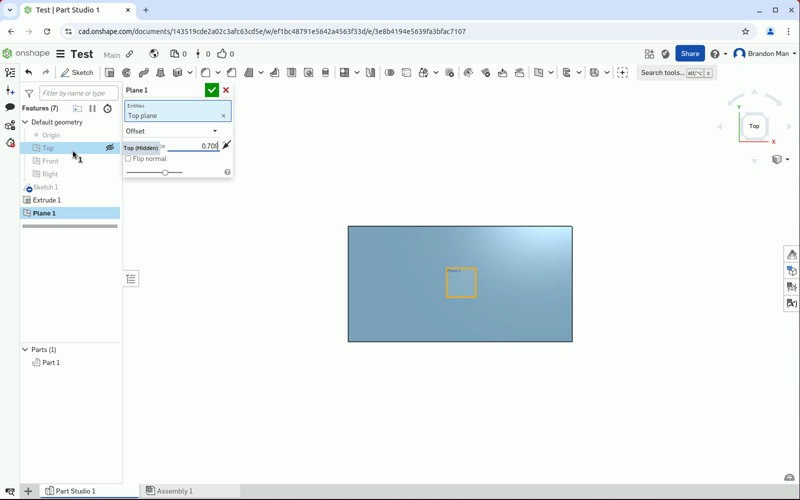
key(enter, 2)
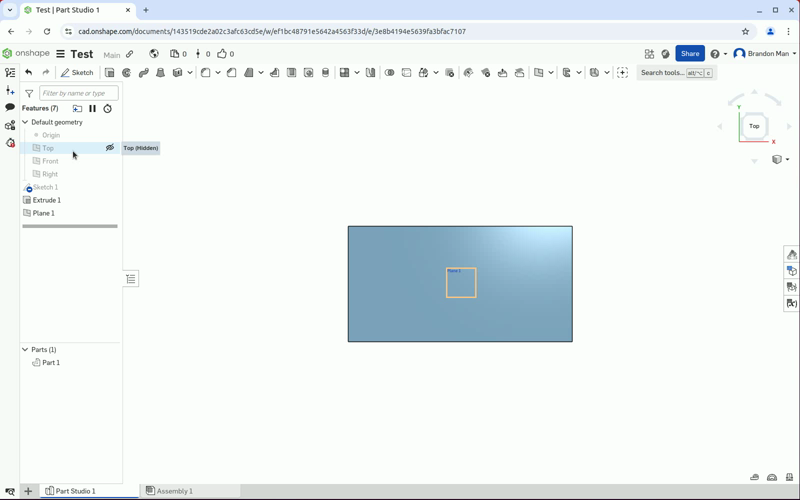
key(shift+s)
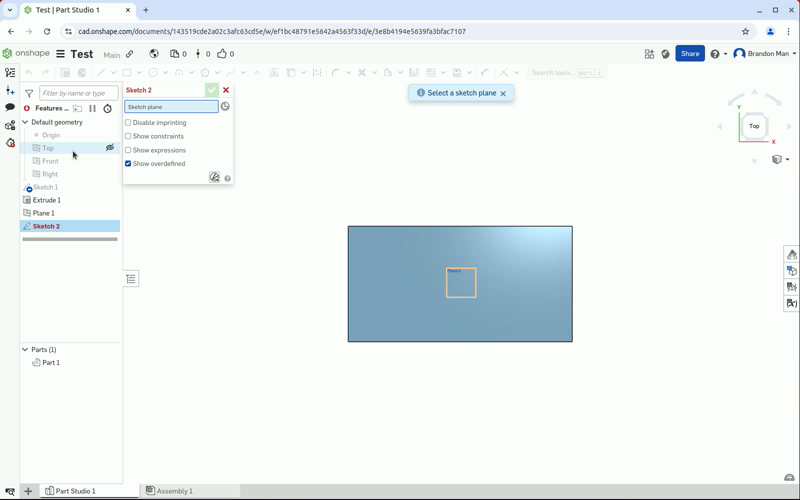
mouse_move(73, 215)
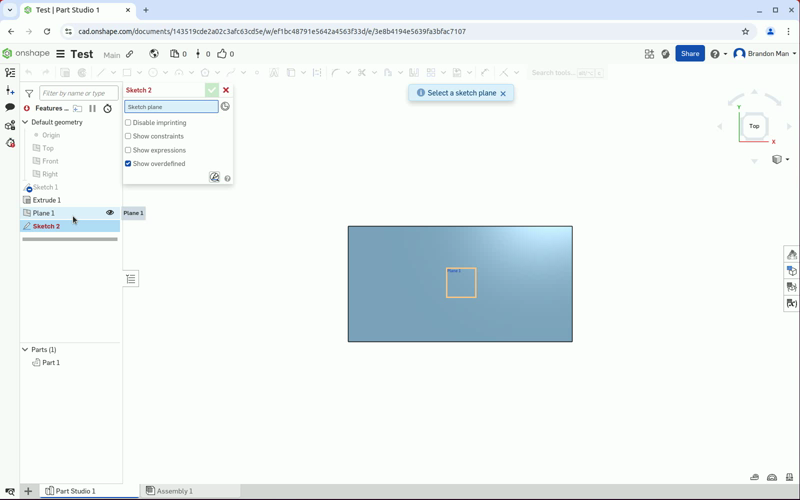
click(73, 215)
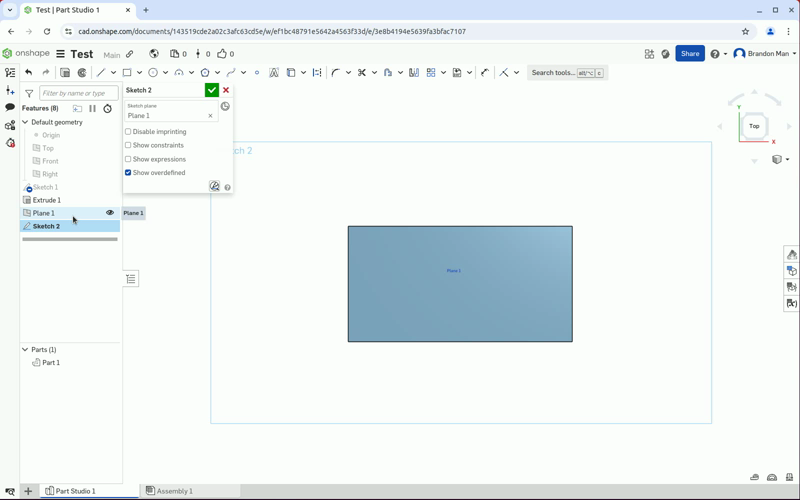
mouse_move(73, 352)
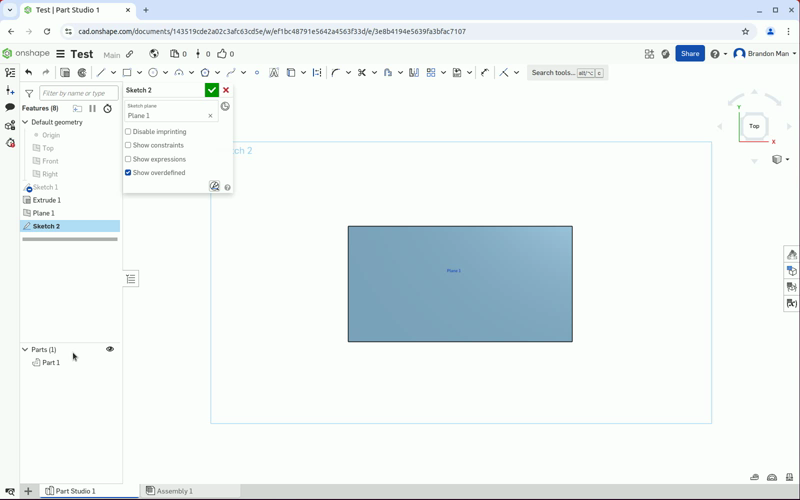
key(y)
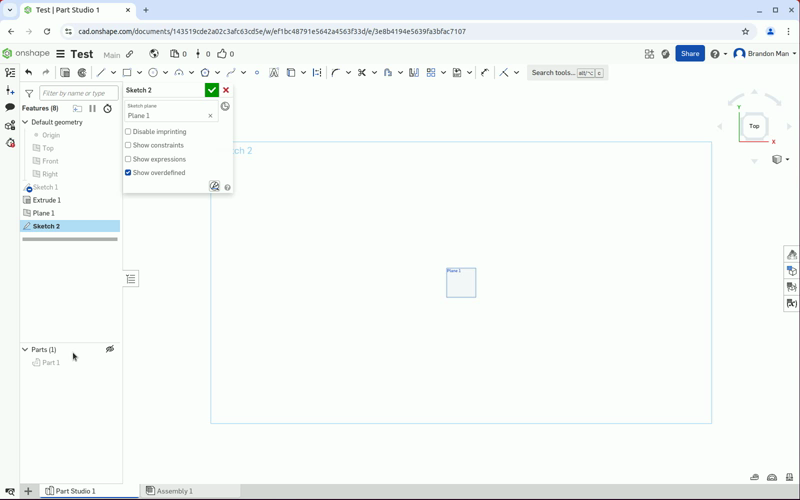
key(l)
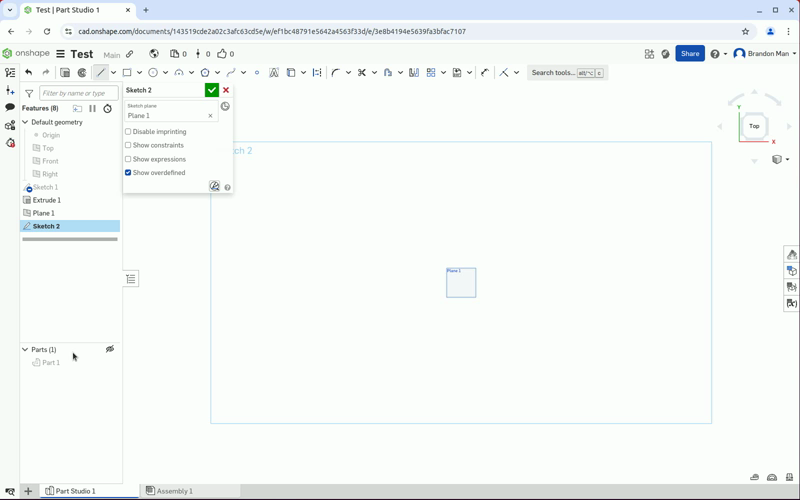
key_down(shift)
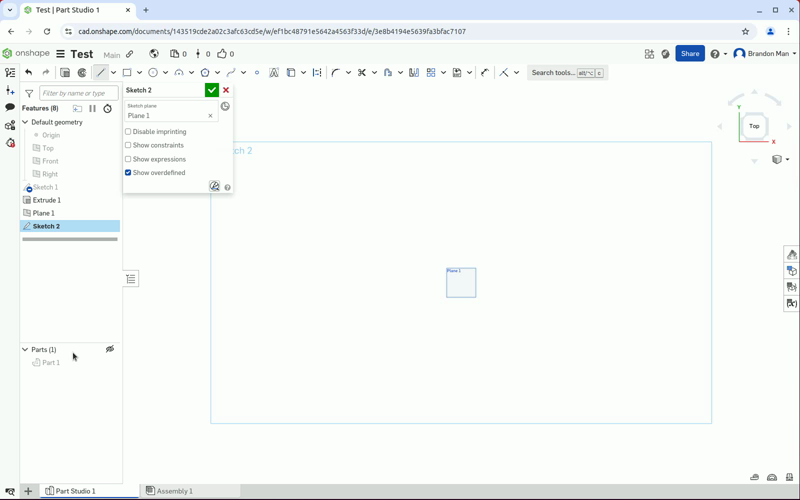
mouse_move(357, 294)
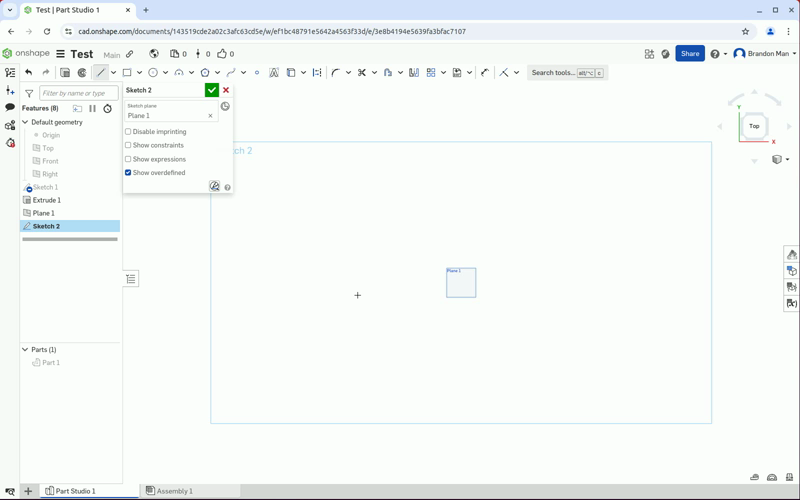
click(357, 294)
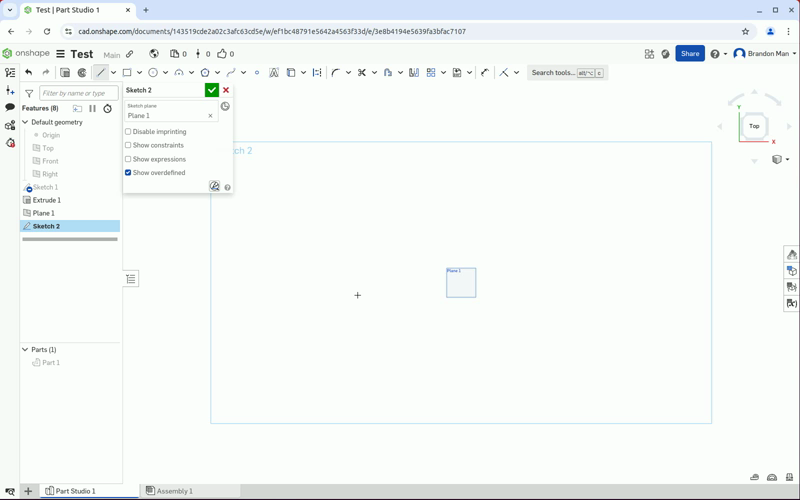
key_up(shift)
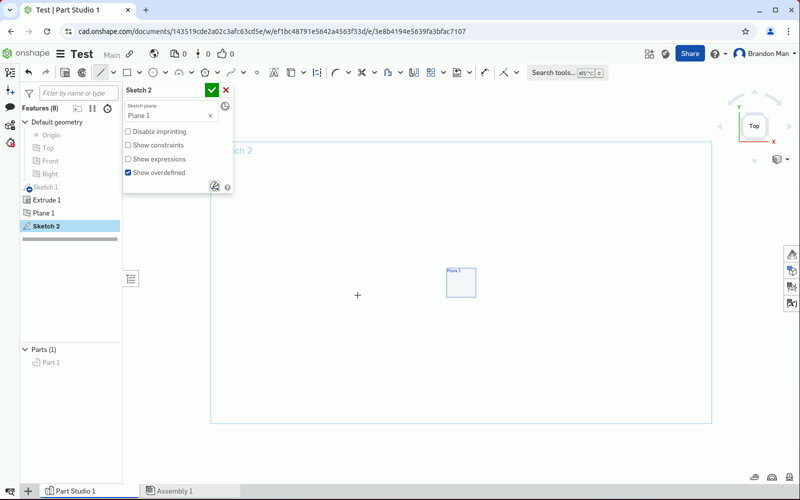
key_down(shift)
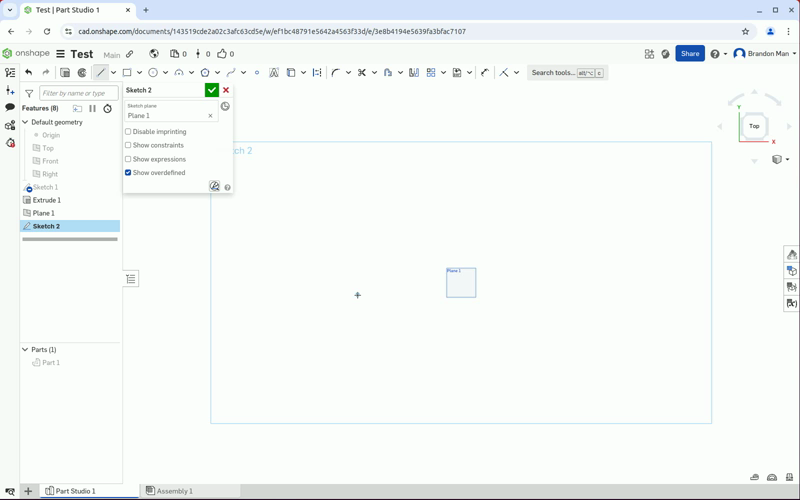
mouse_move(387, 294)
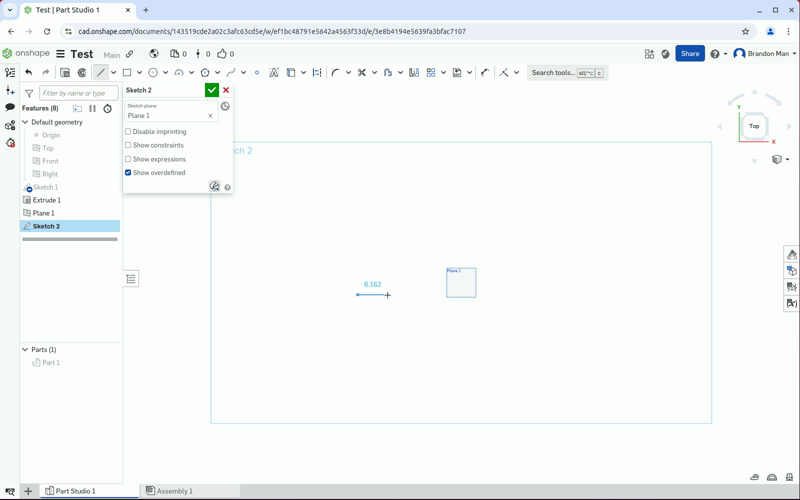
mouse_move(387, 294)
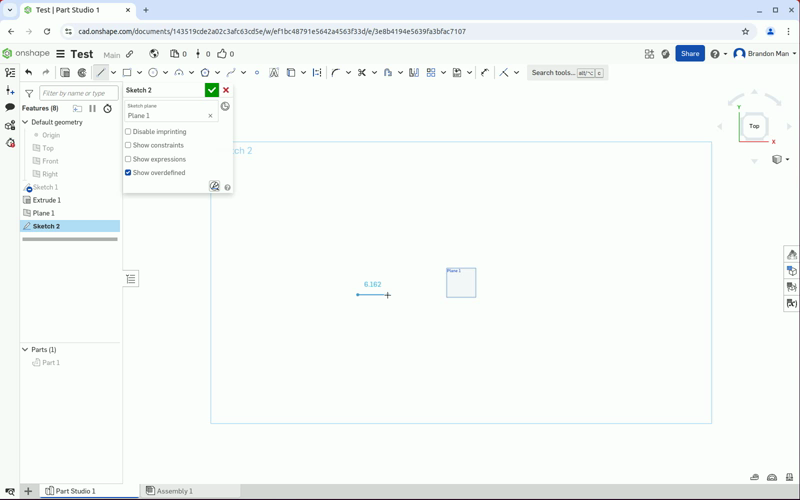
click(387, 294)
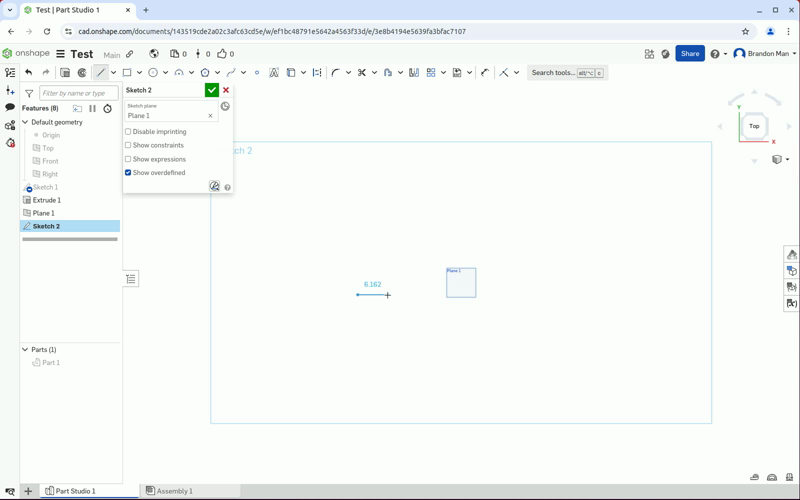
key_up(shift)
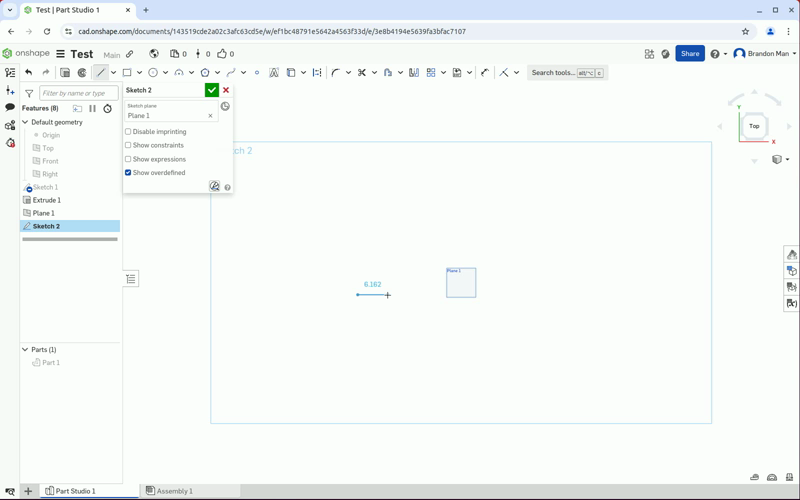
key_down(shift)
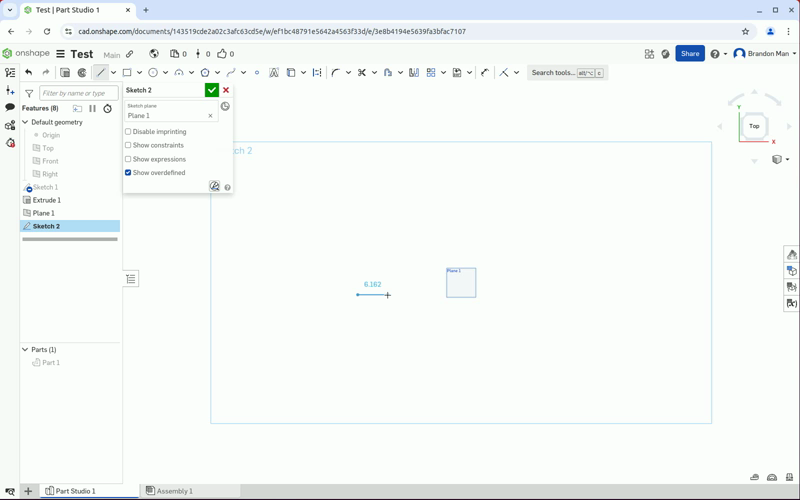
mouse_move(417, 294)
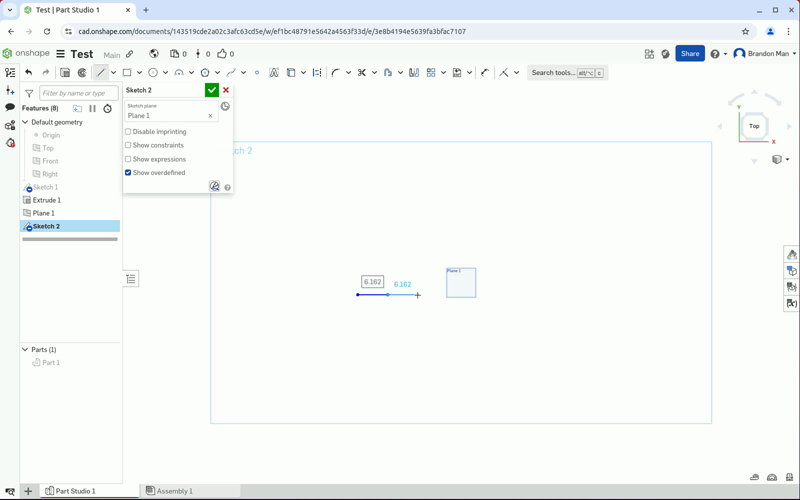
mouse_move(387, 270)
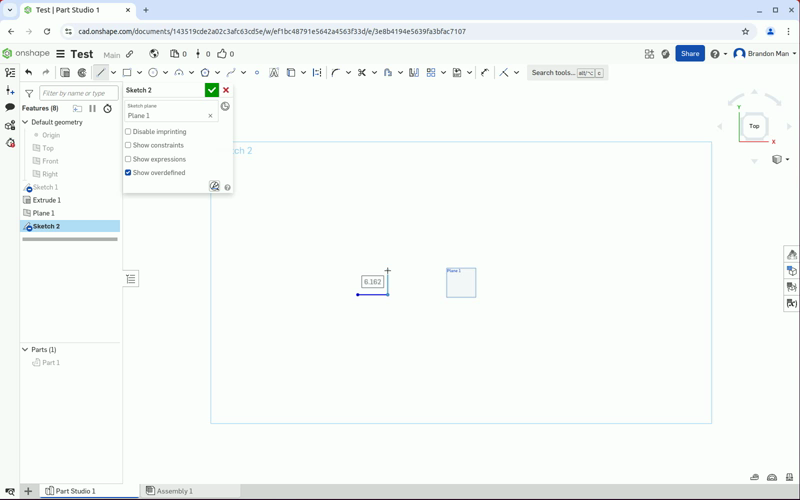
click(387, 270)
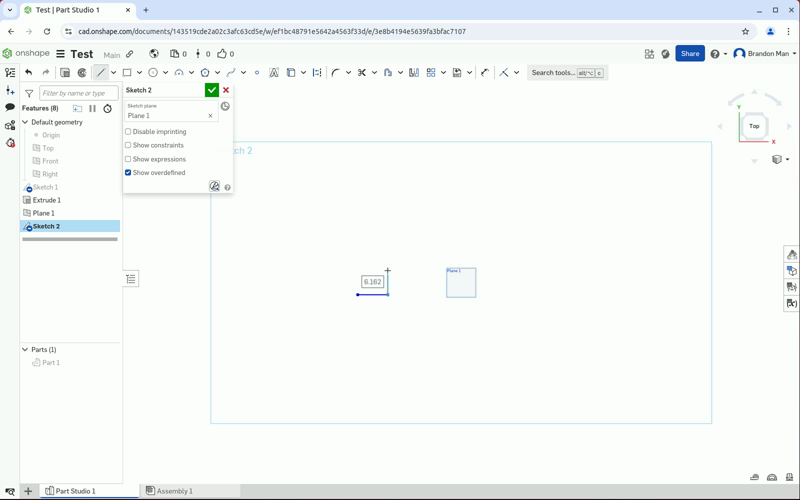
key_up(shift)
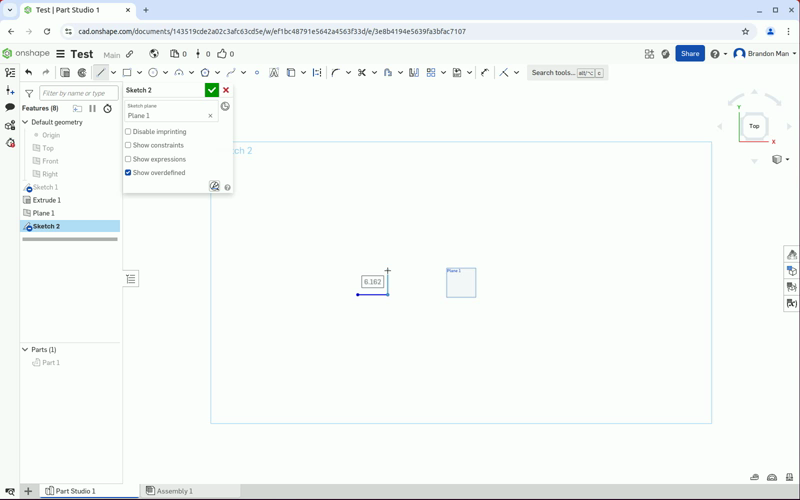
key_down(shift)
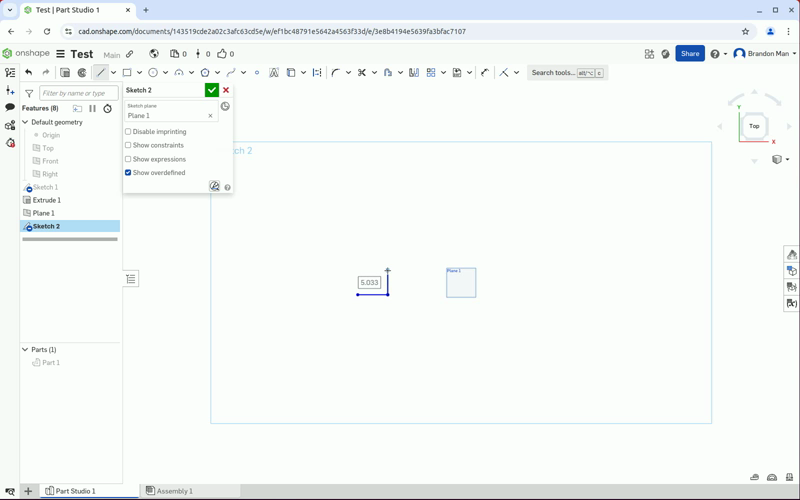
mouse_move(417, 270)
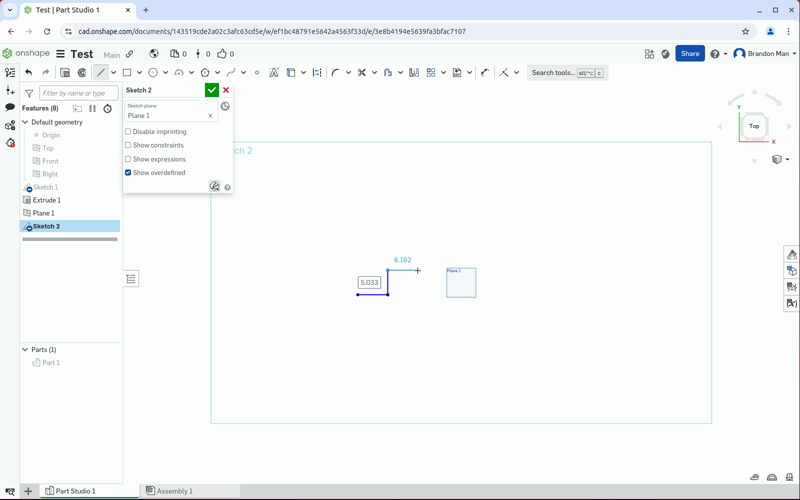
mouse_move(357, 270)
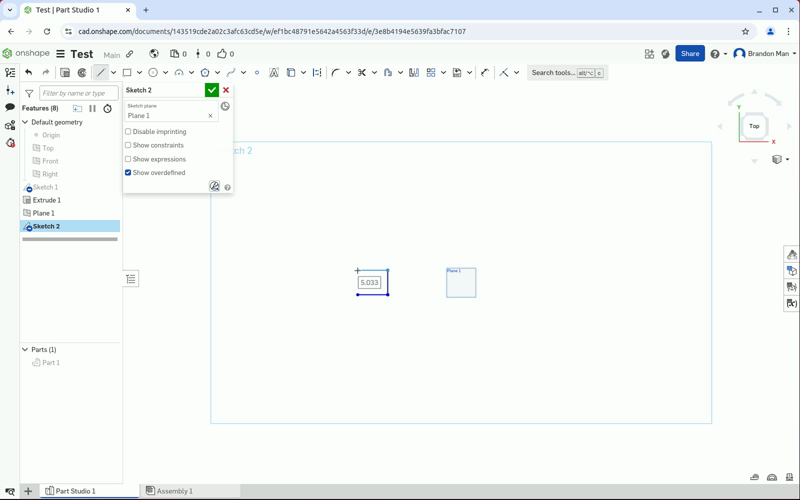
click(357, 270)
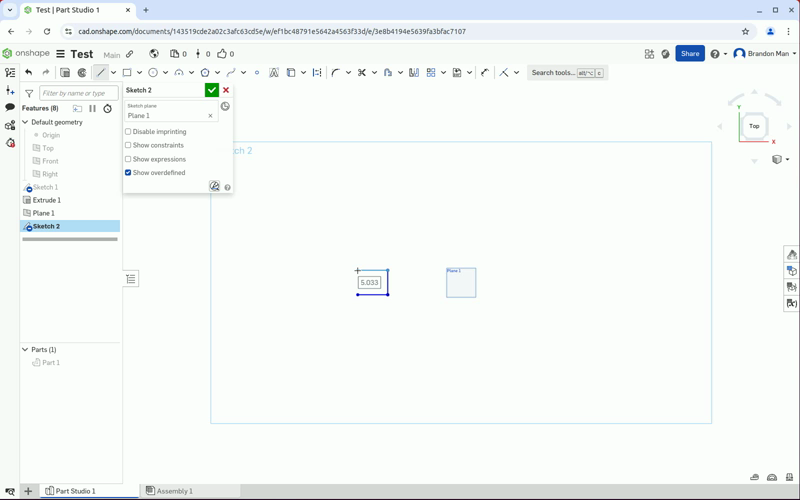
key_up(shift)
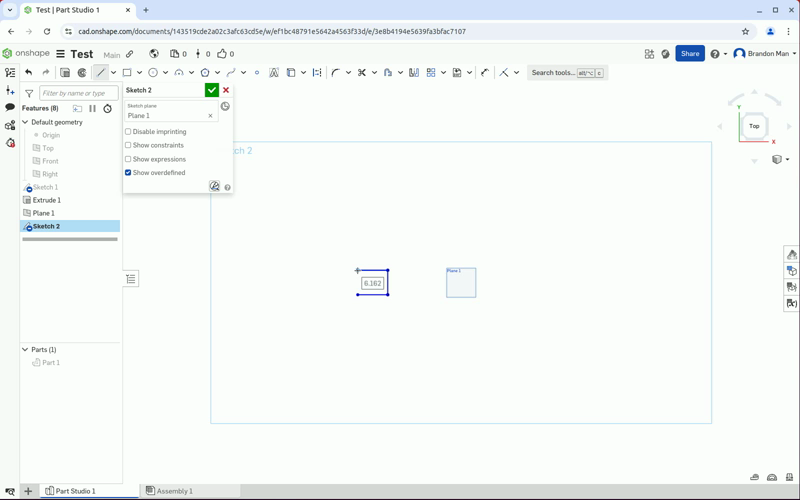
key_down(shift)
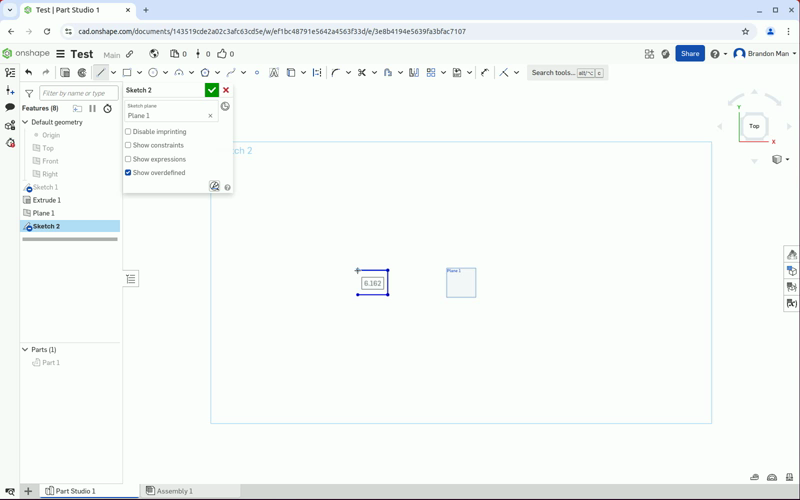
mouse_move(387, 270)
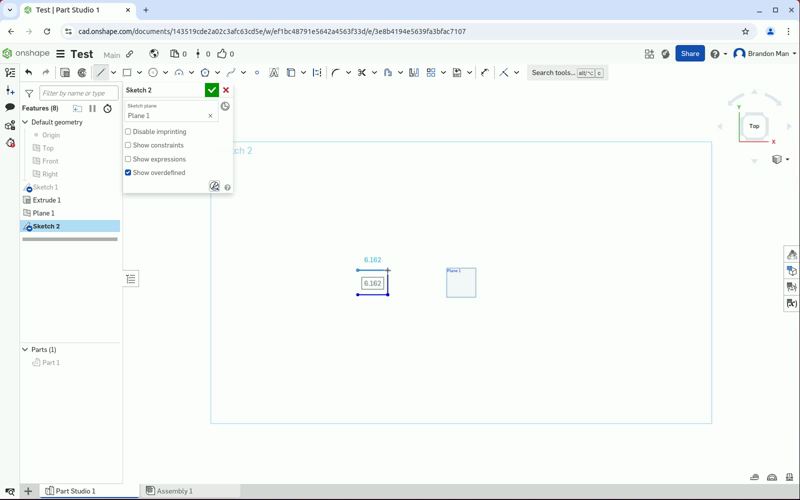
mouse_move(357, 282)
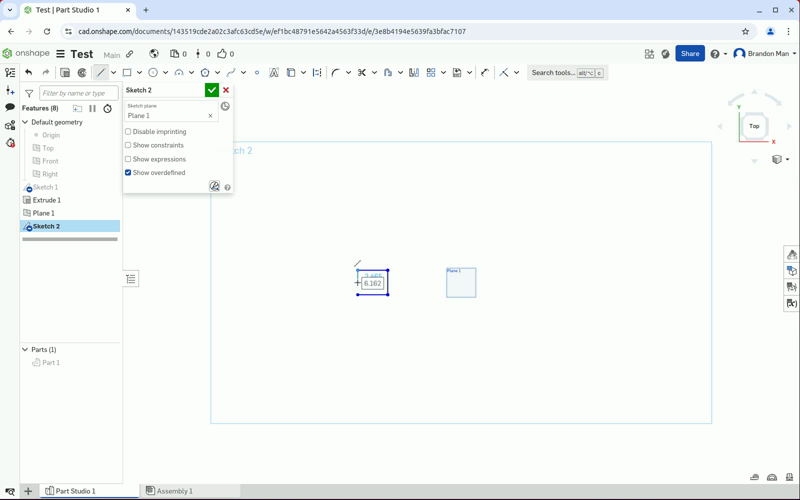
click(357, 282)
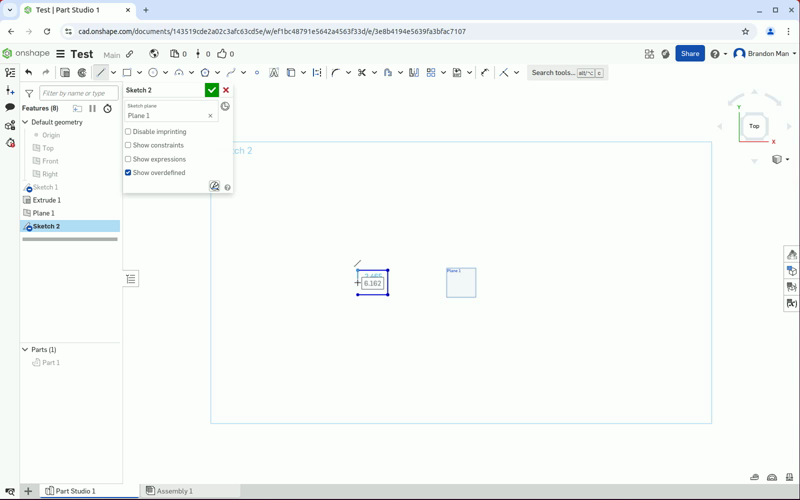
key_up(shift)
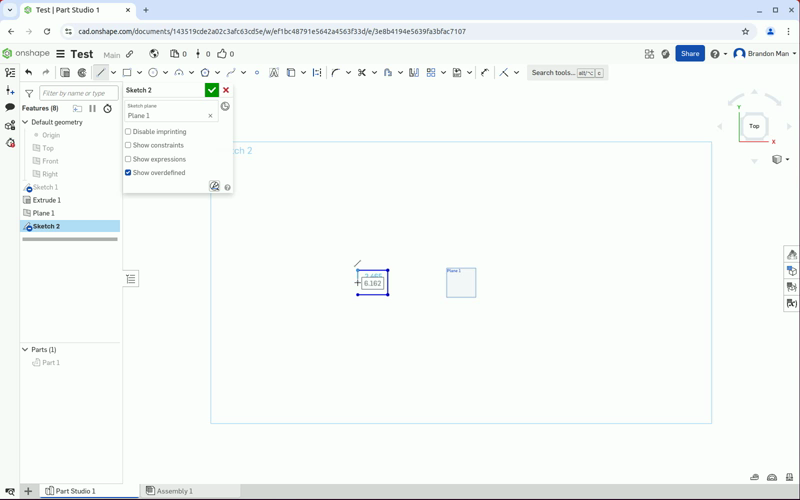
mouse_move(387, 282)
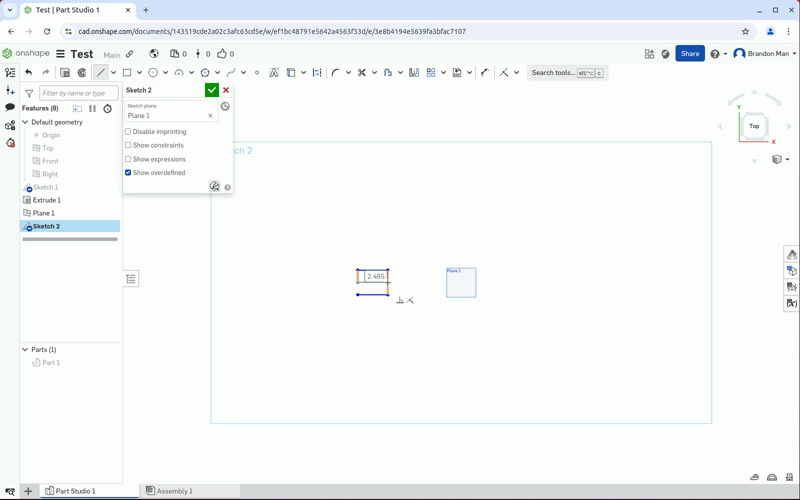
key_down(shift)
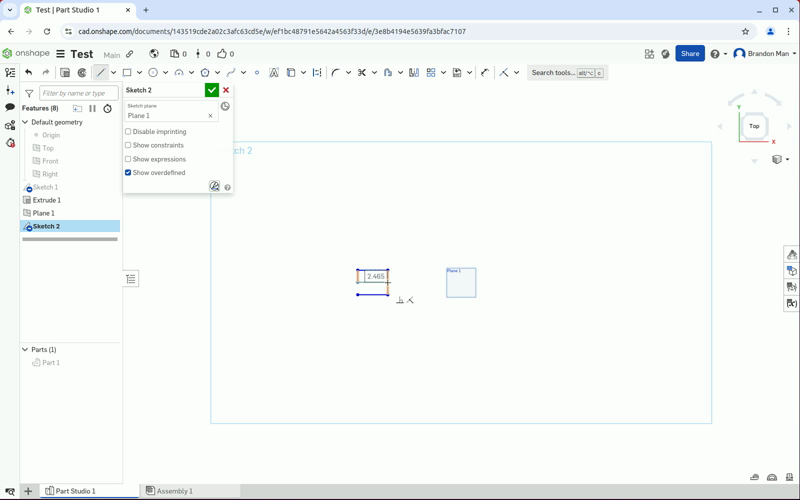
mouse_move(357, 294)
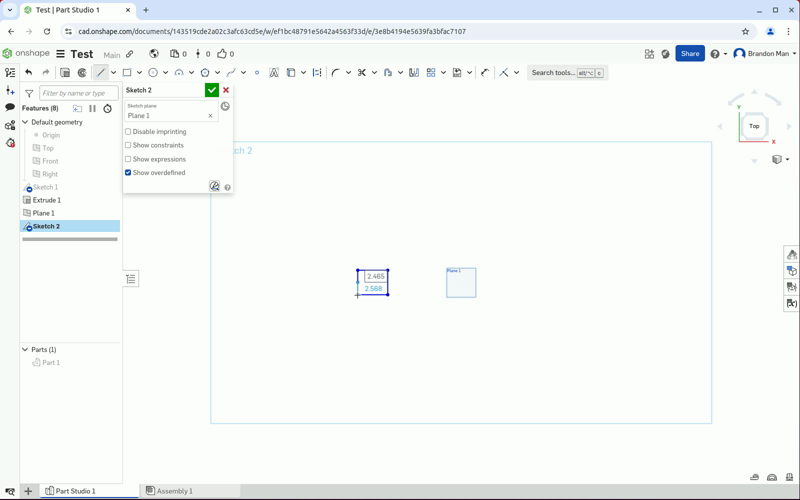
key_up(shift)
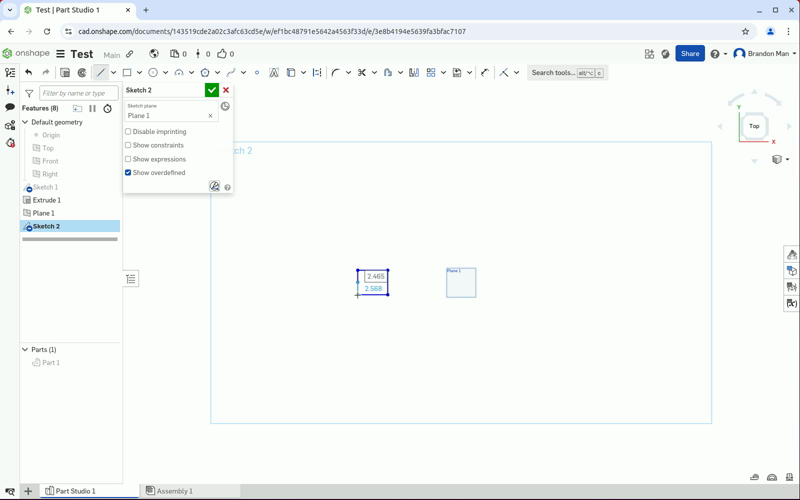
click(357, 294)
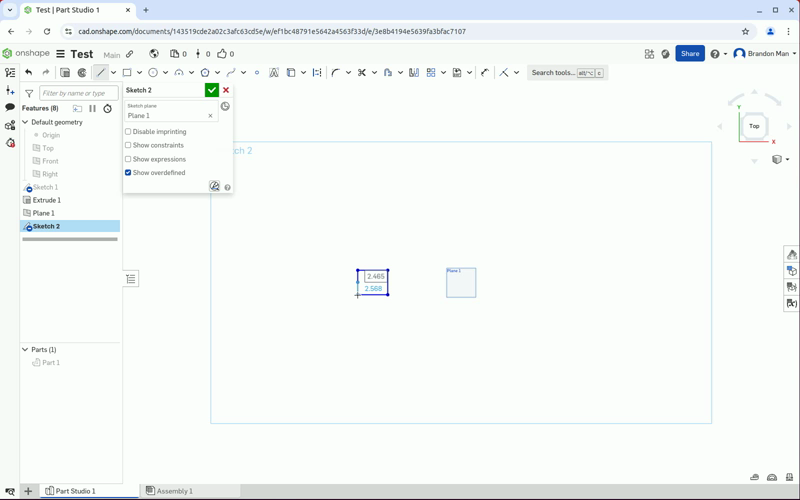
key(esc)
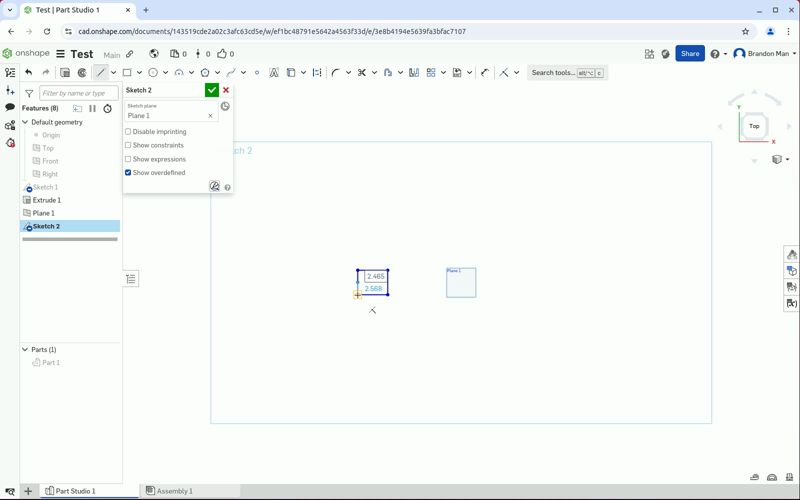
mouse_move(364, 280)
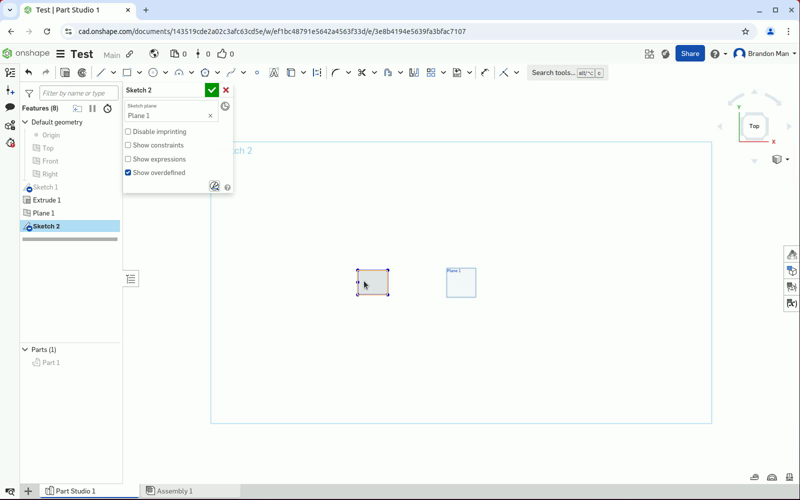
scroll(6)
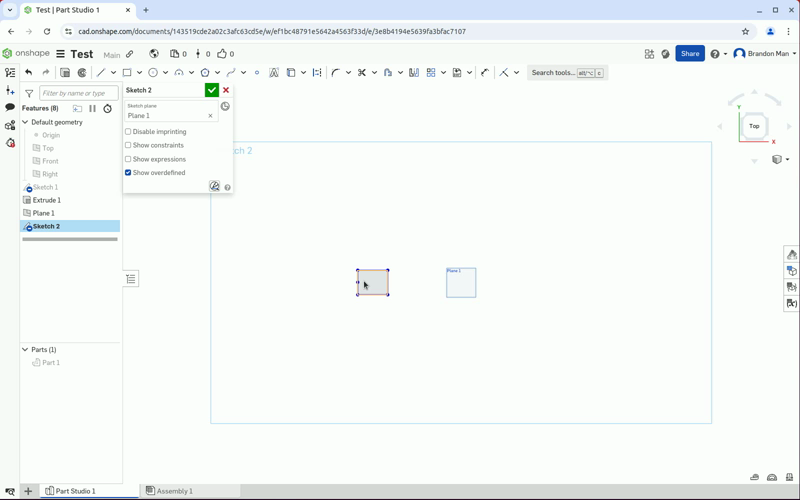
scroll(6)
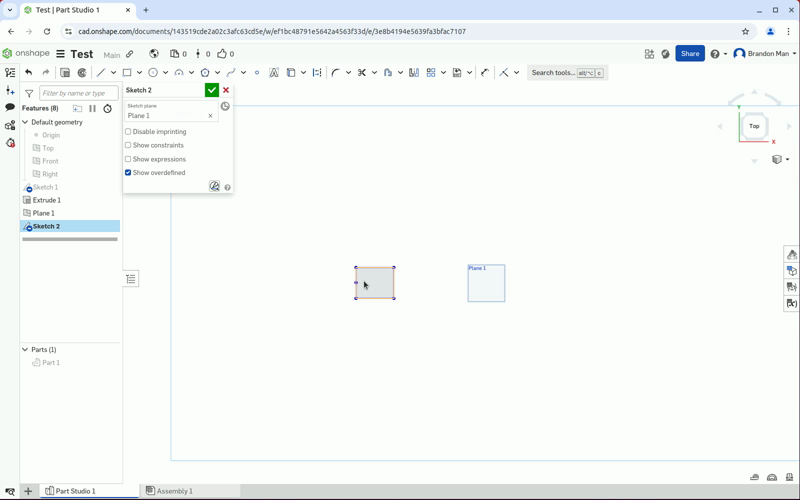
scroll(6)
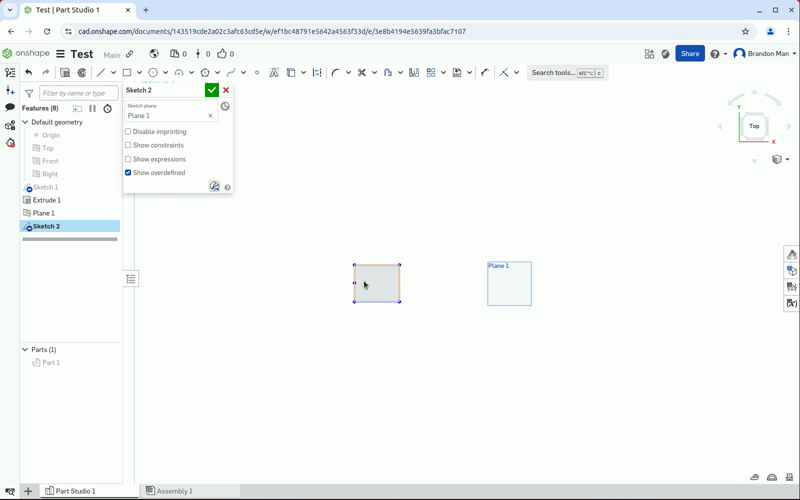
scroll(6)
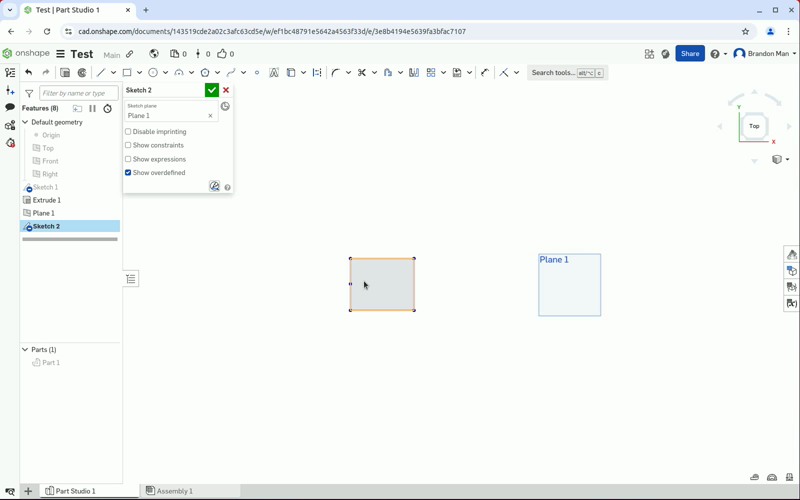
scroll(6)
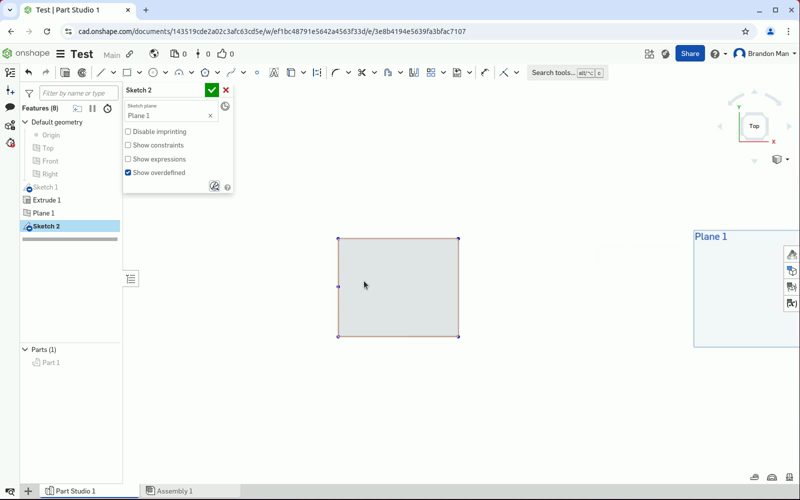
scroll(6)
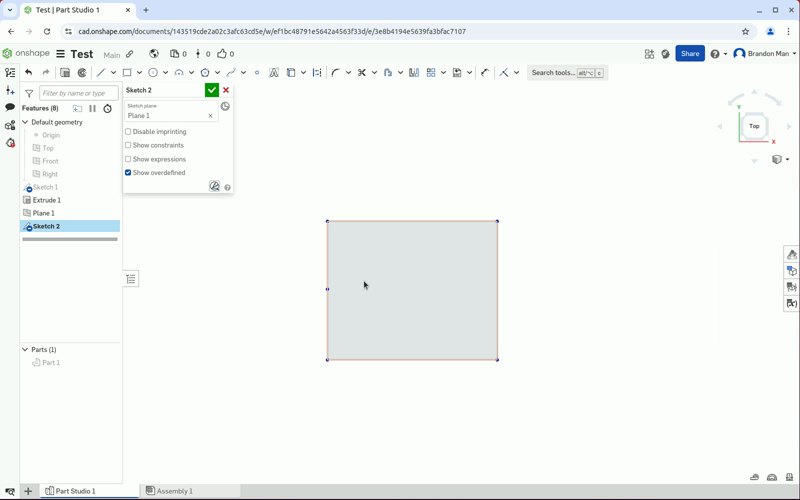
scroll(6)
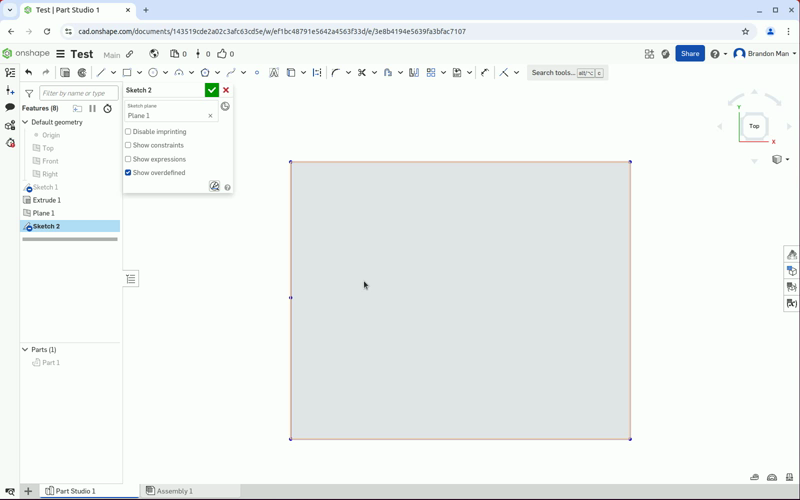
click(364, 280)
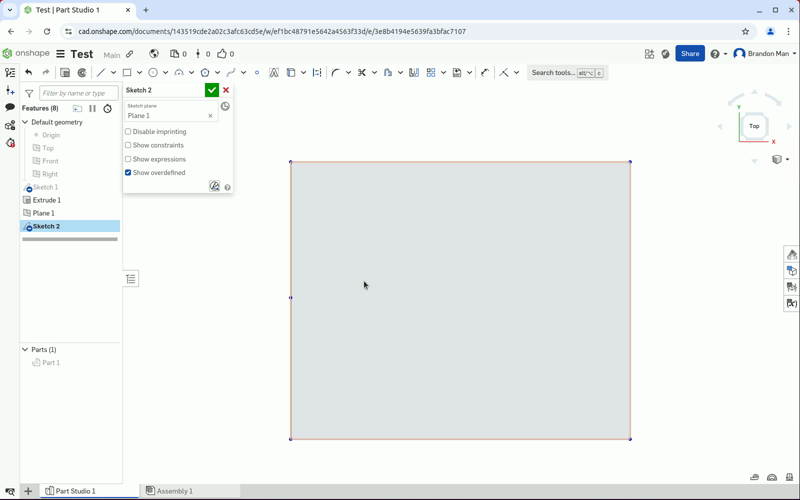
scroll(-6)
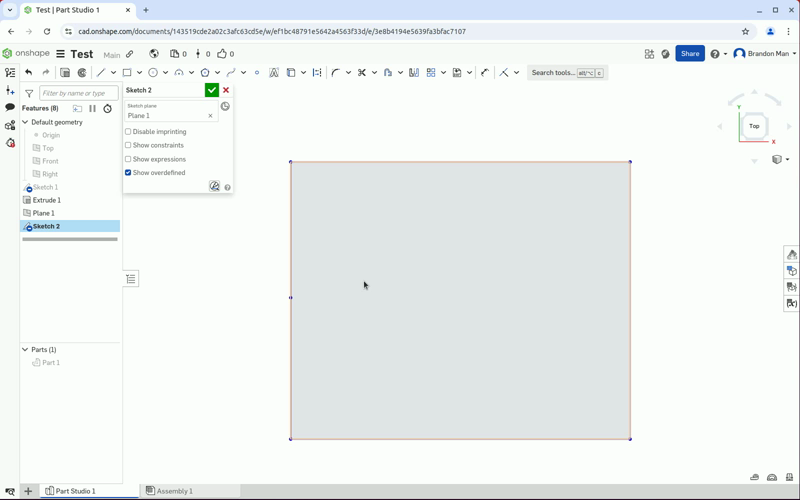
scroll(-6)
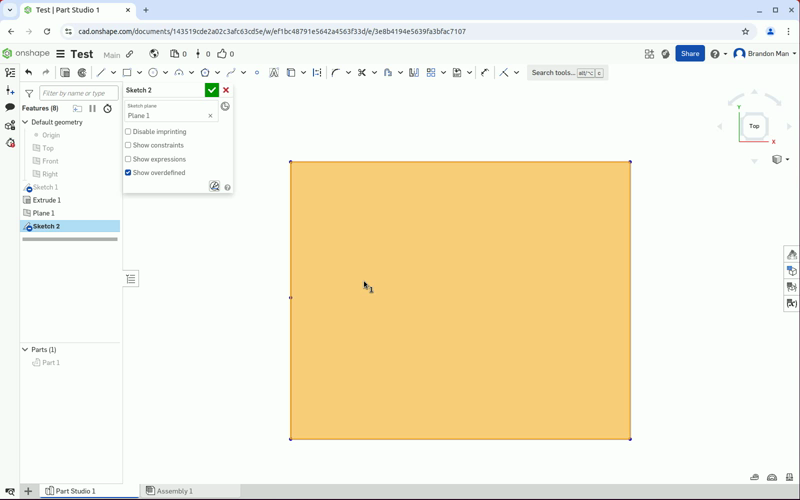
scroll(-6)
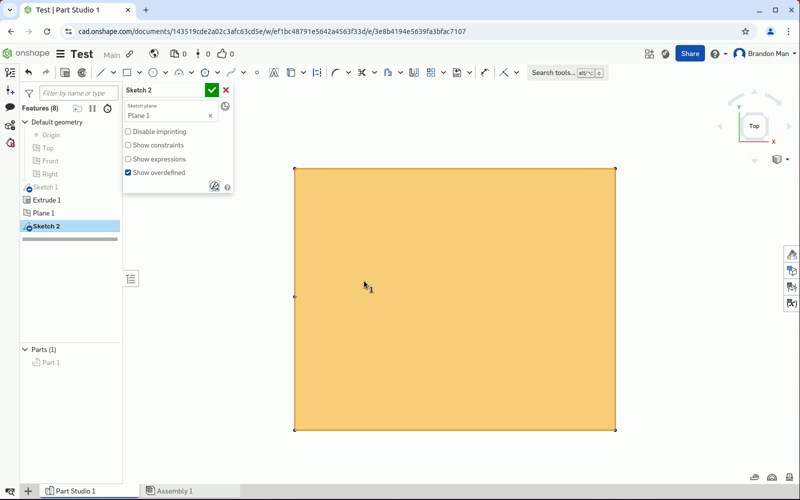
scroll(-6)
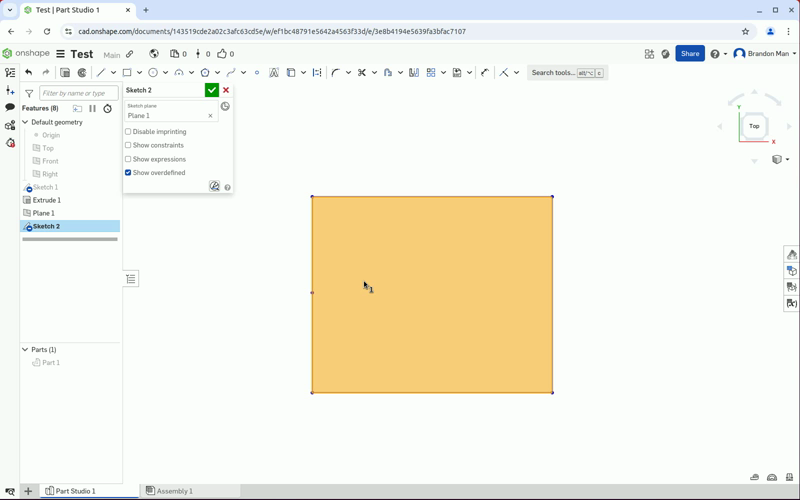
scroll(-6)
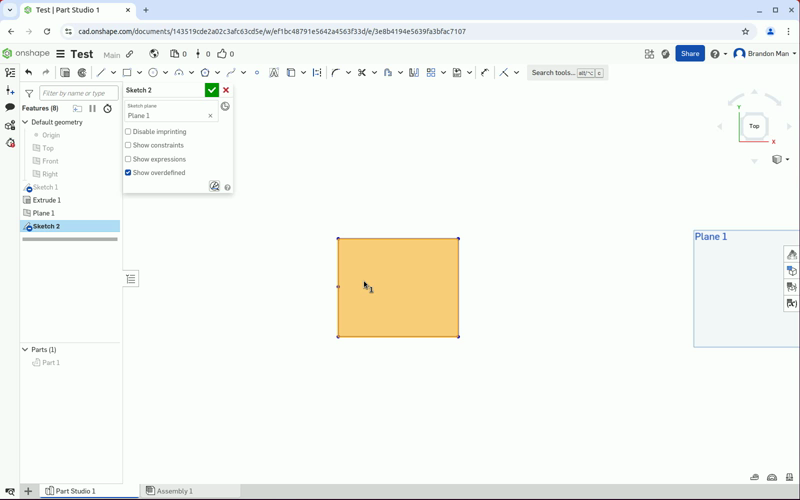
scroll(-6)
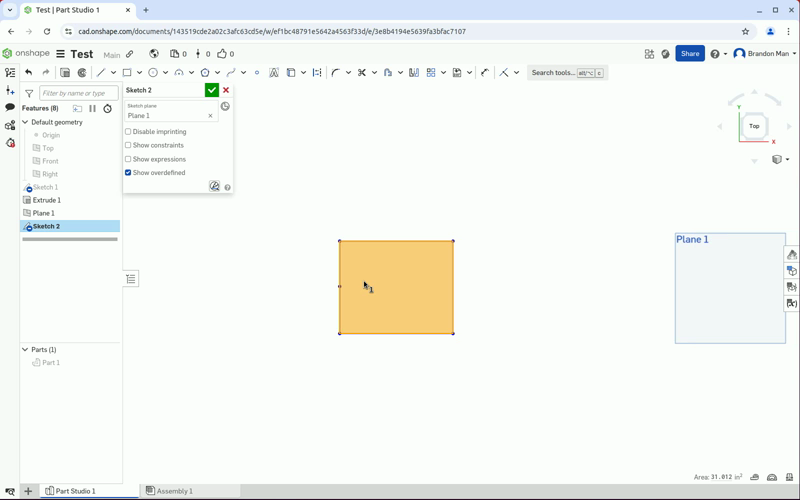
scroll(-6)
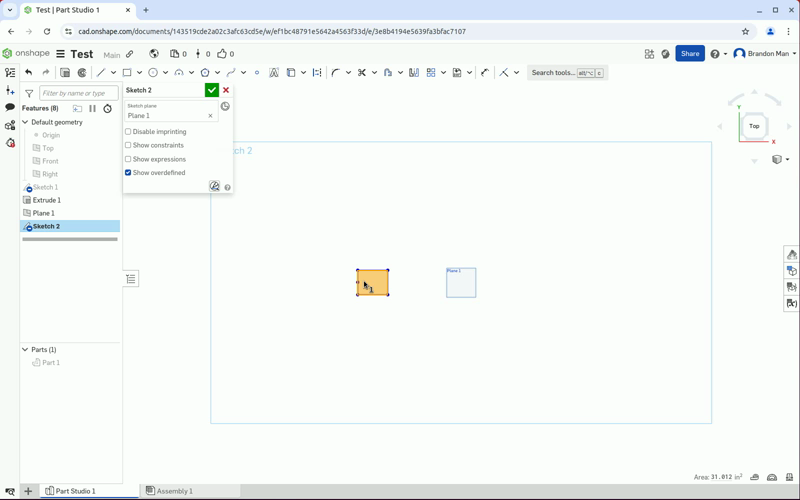
mouse_move(73, 352)
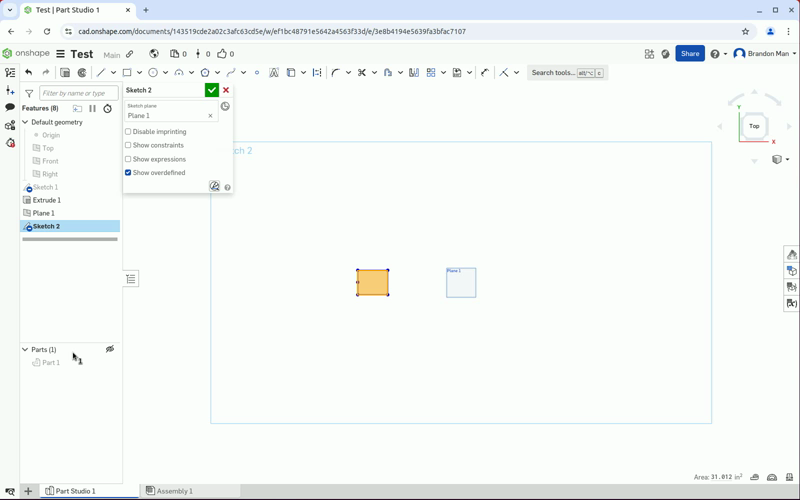
key(shift+y)
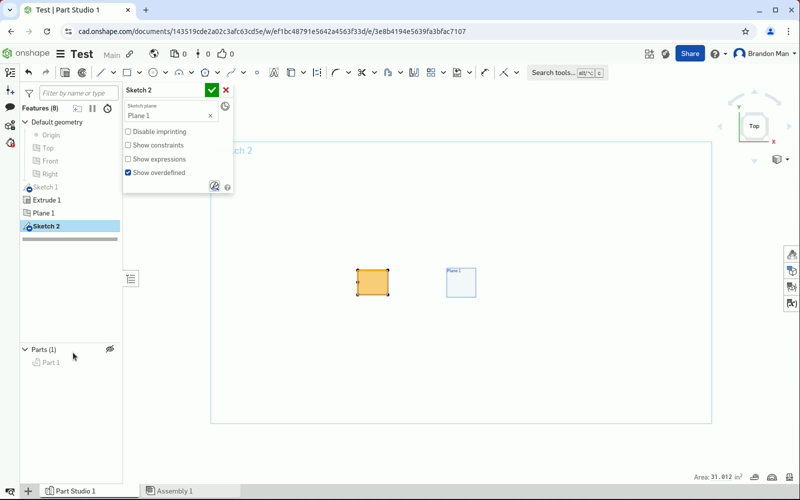
key(shift+e)
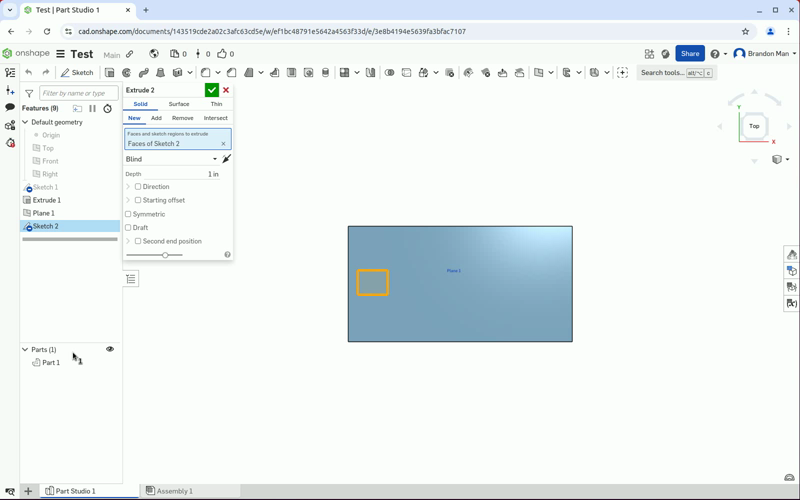
mouse_move(143, 106)
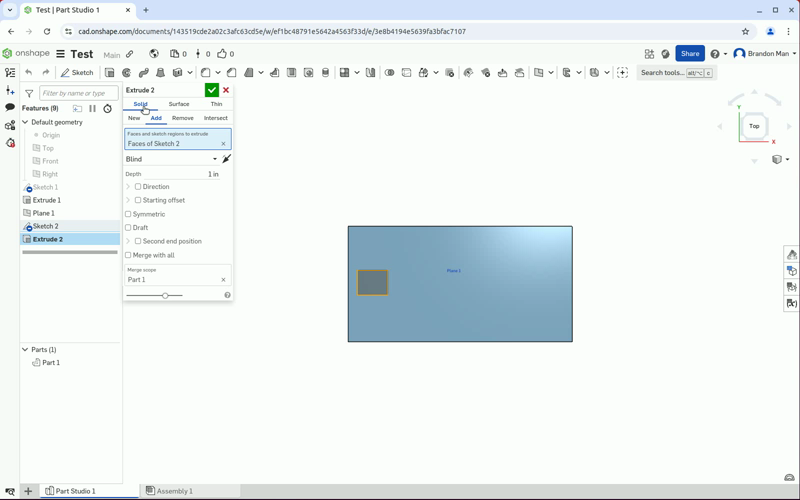
click(143, 106)
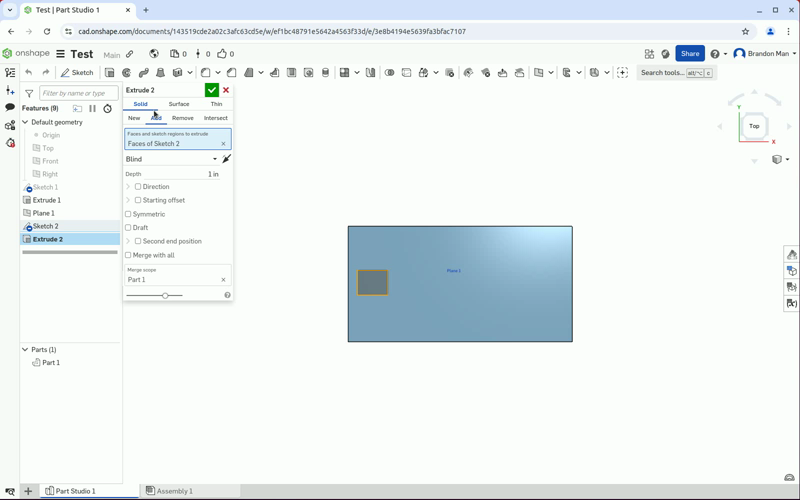
mouse_move(186, 120)
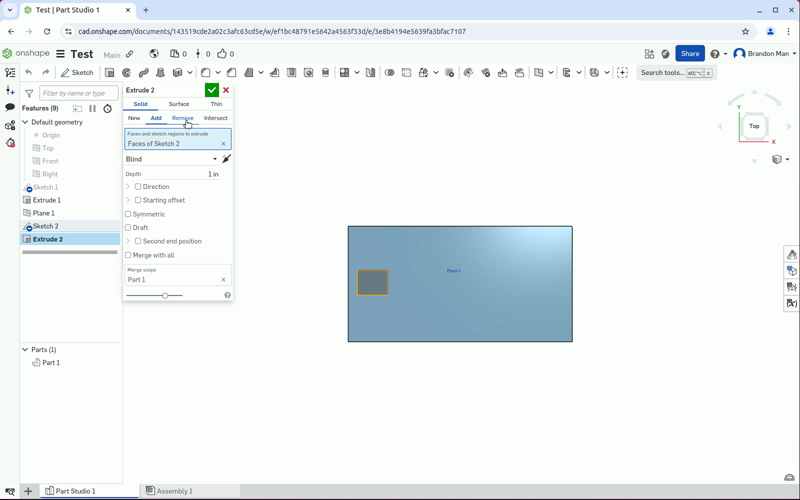
click(186, 120)
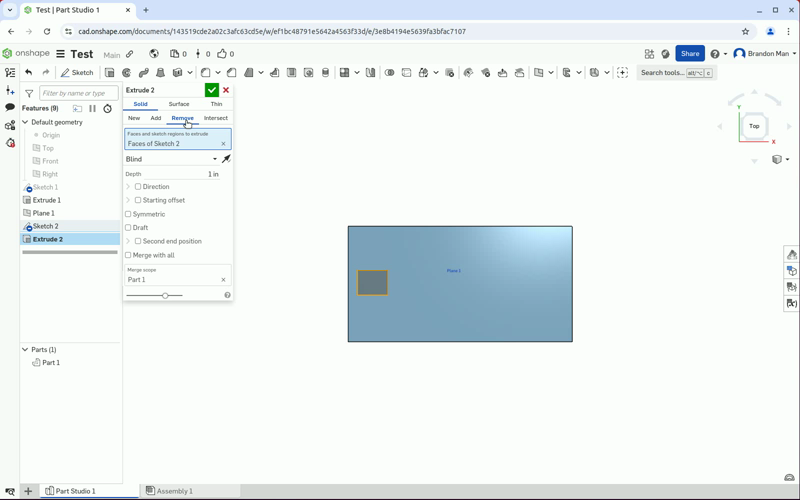
key(tab, 4)
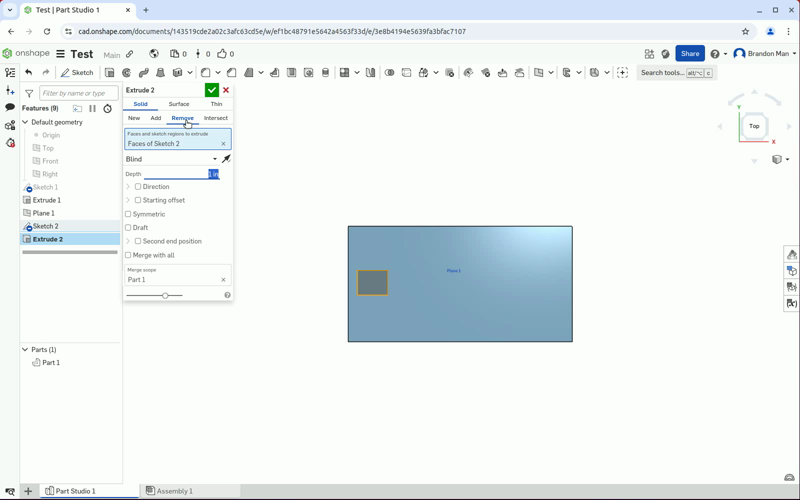
text(0.963)
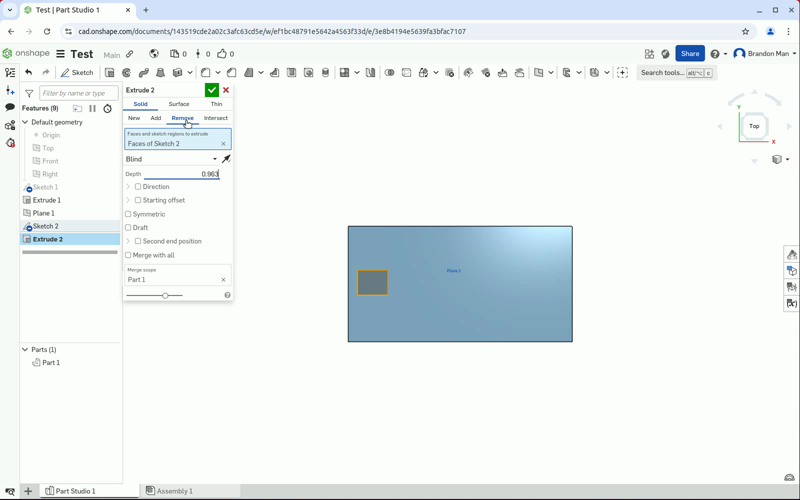
key(tab, 6)
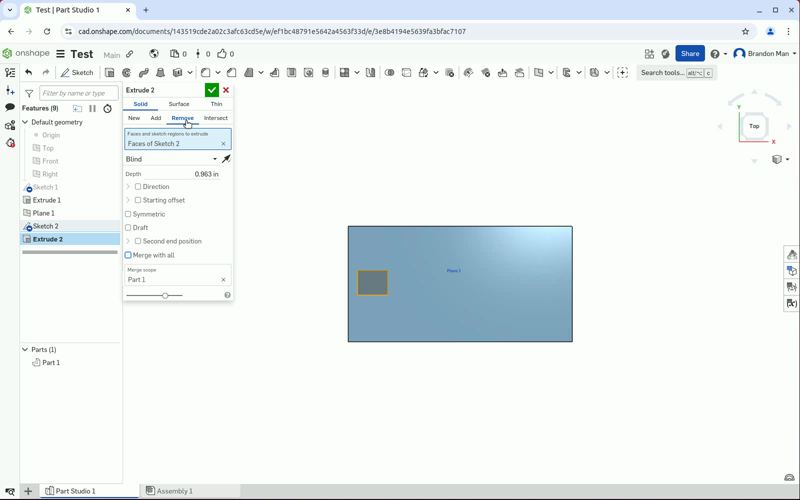
key(space)
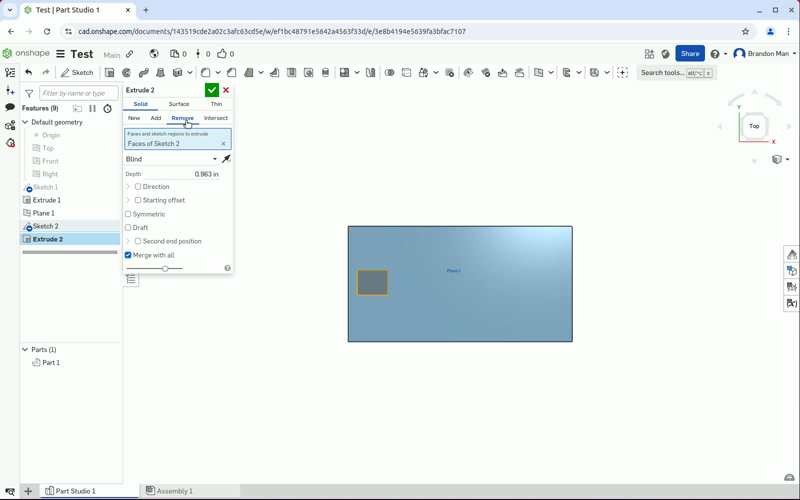
key(enter)
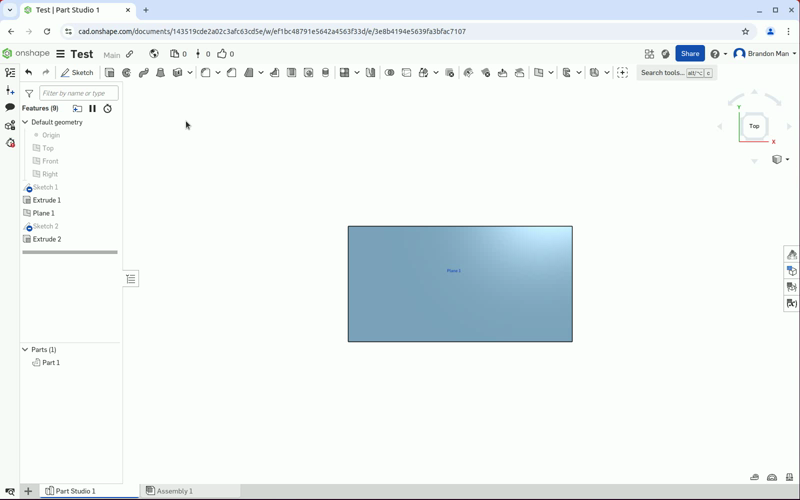
key(shift+h)
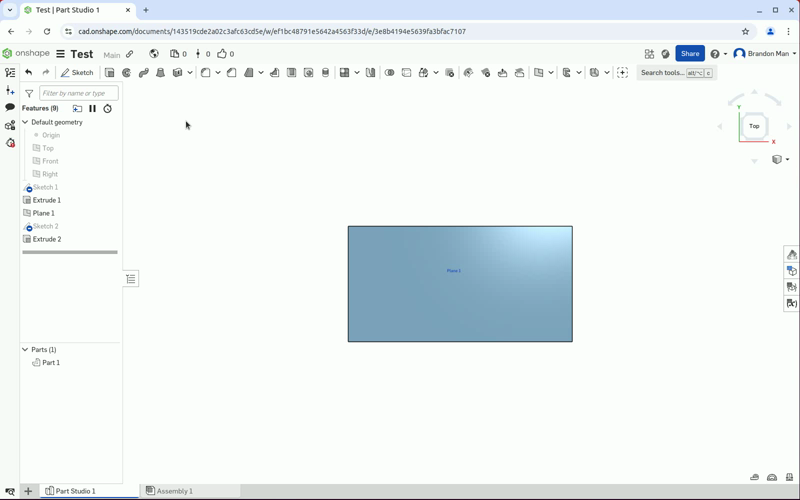
key(shift+h)
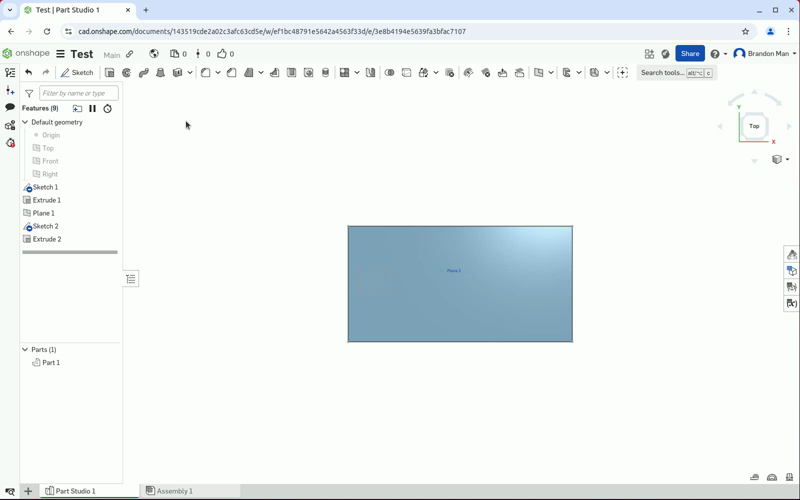
key(shift+7)
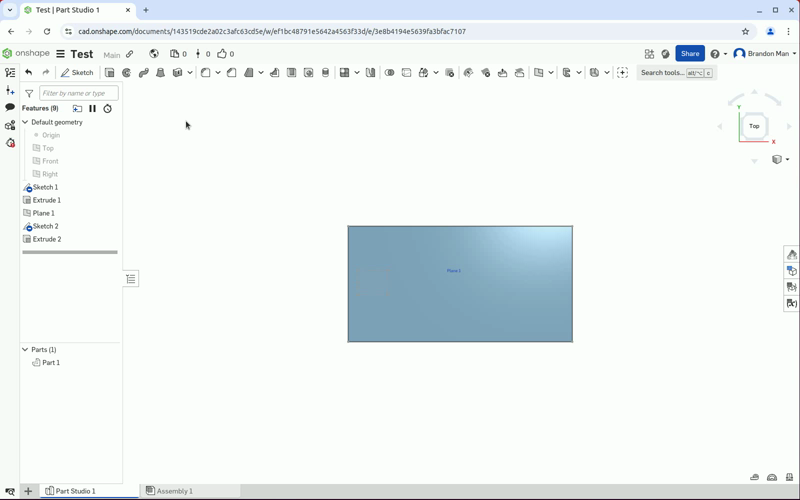
key(up, 3)
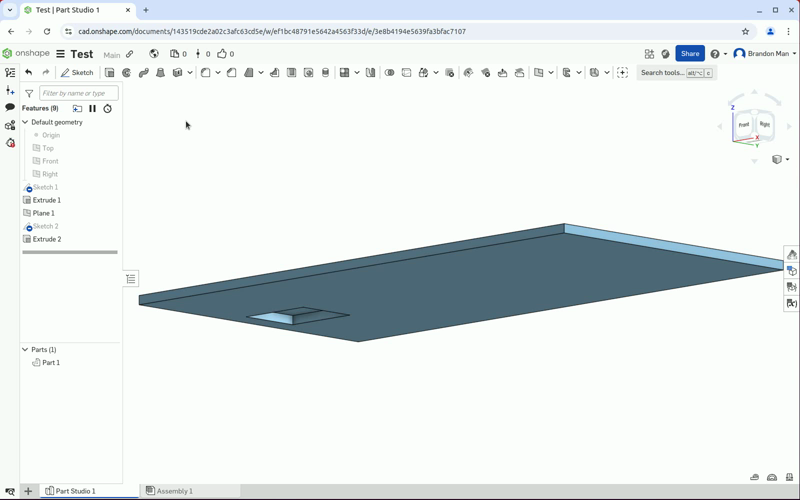
key(left, 3)
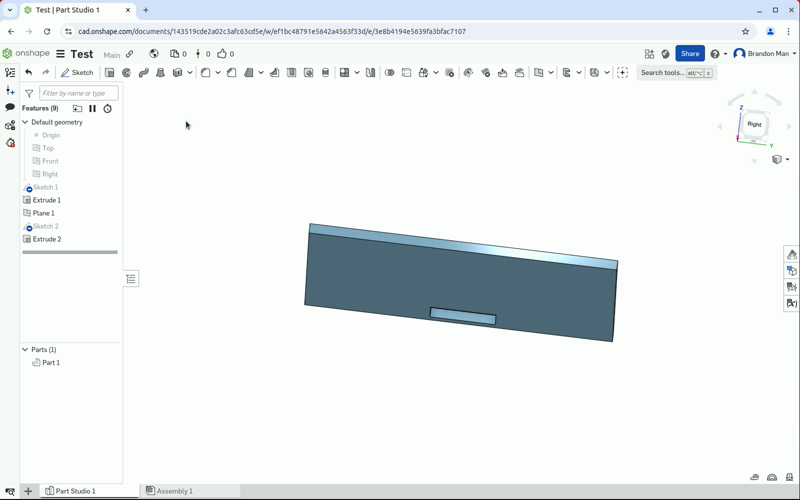
key(right, 3)
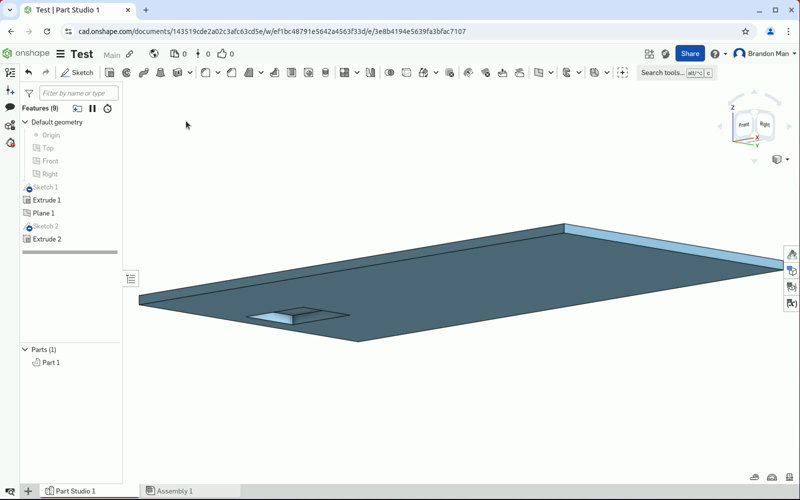
key(down, 3)
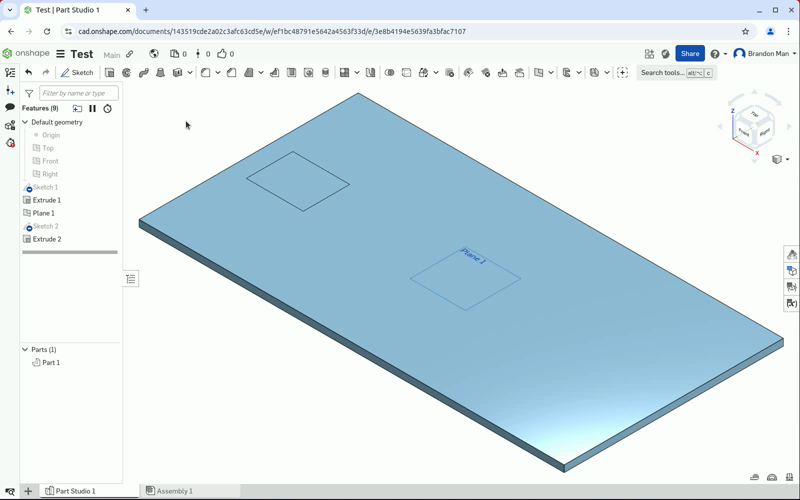
mouse_move(73, 189)
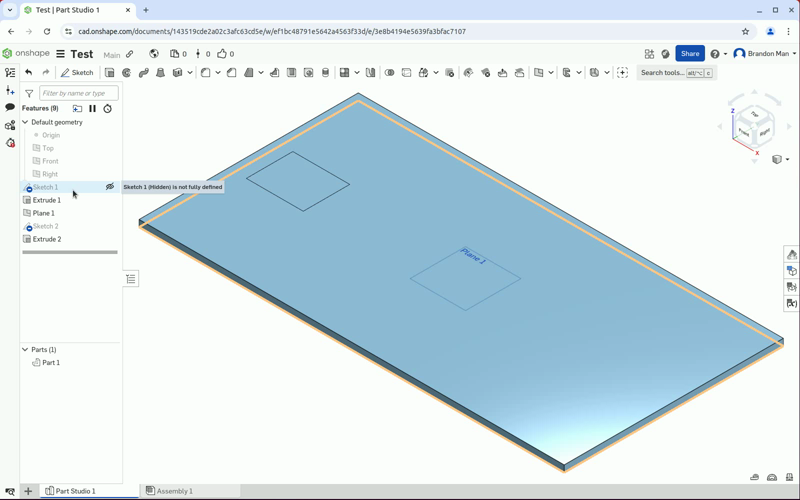
click(73, 189)